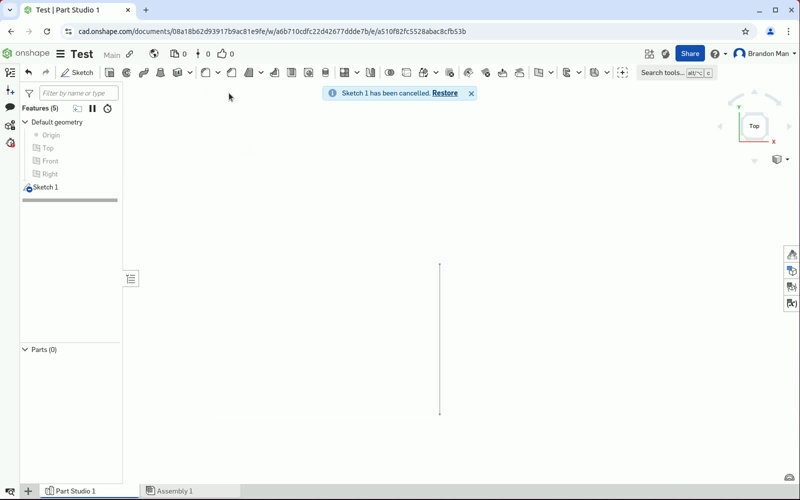
key(shift+h)
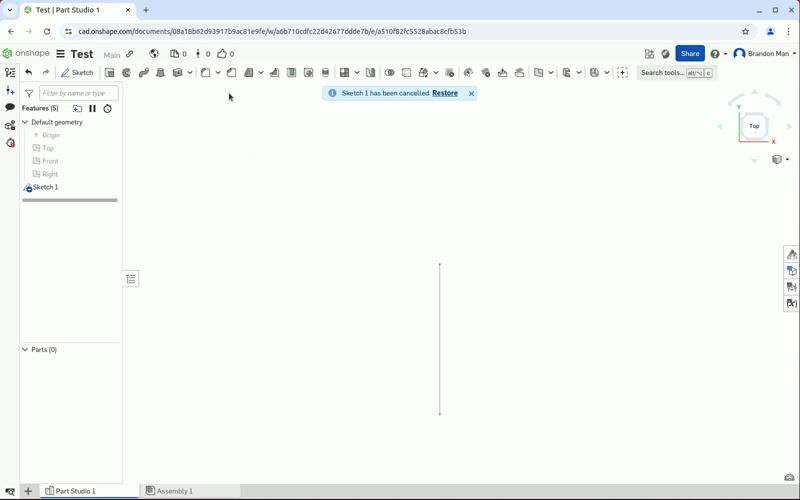
key(shift+s)
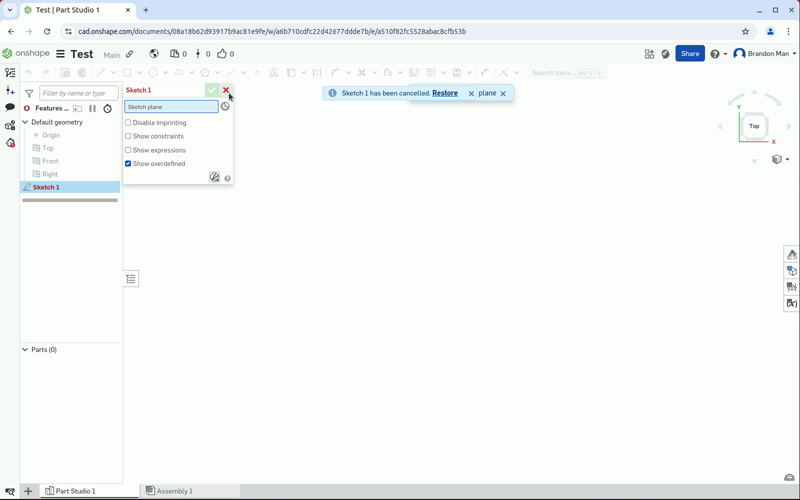
mouse_move(73, 150)
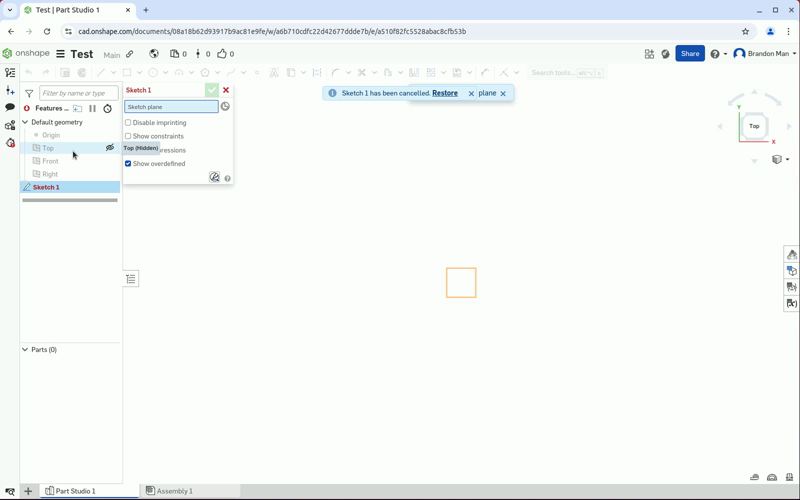
click(73, 150)
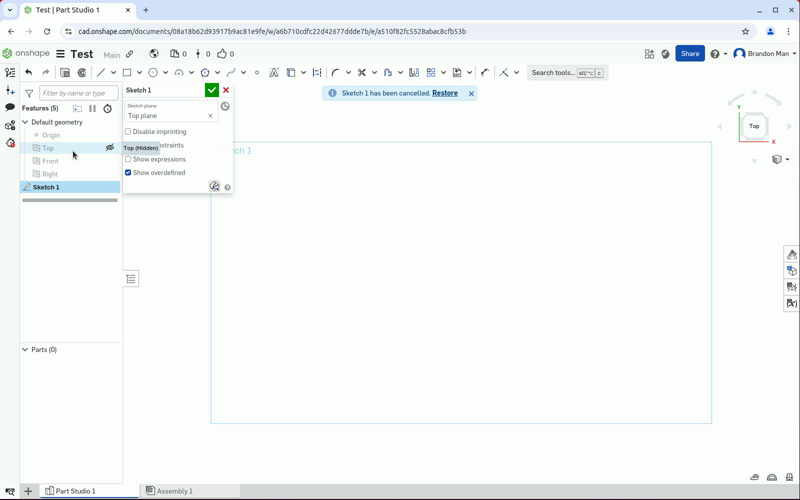
mouse_move(73, 352)
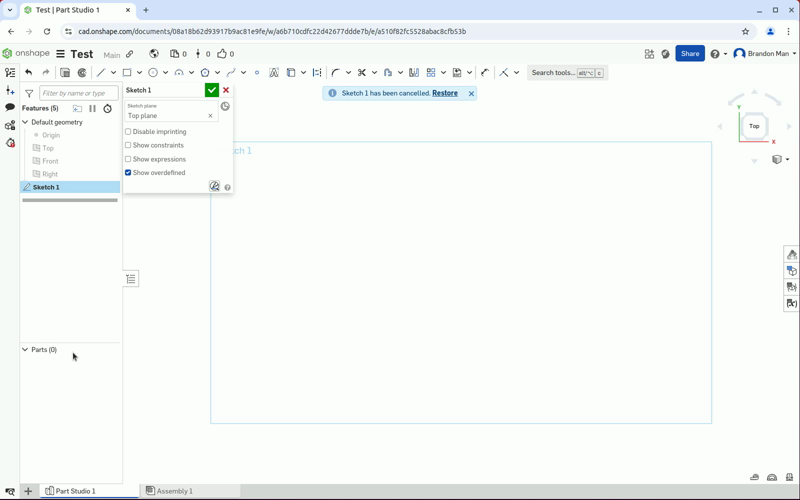
key(y)
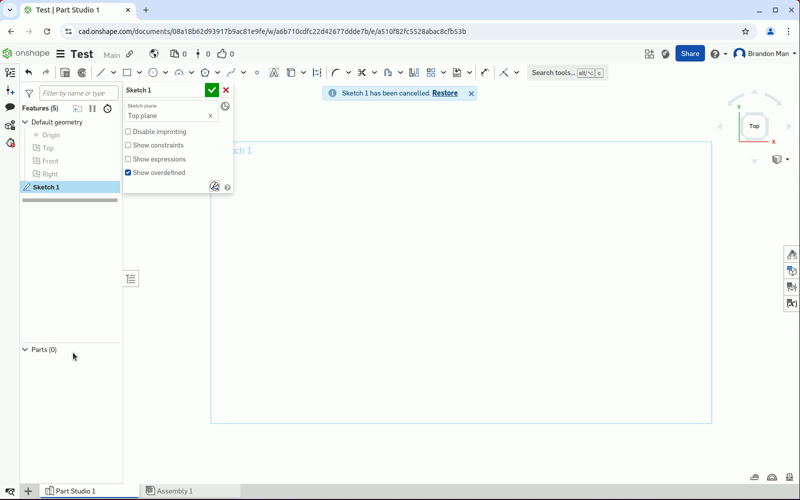
key(l)
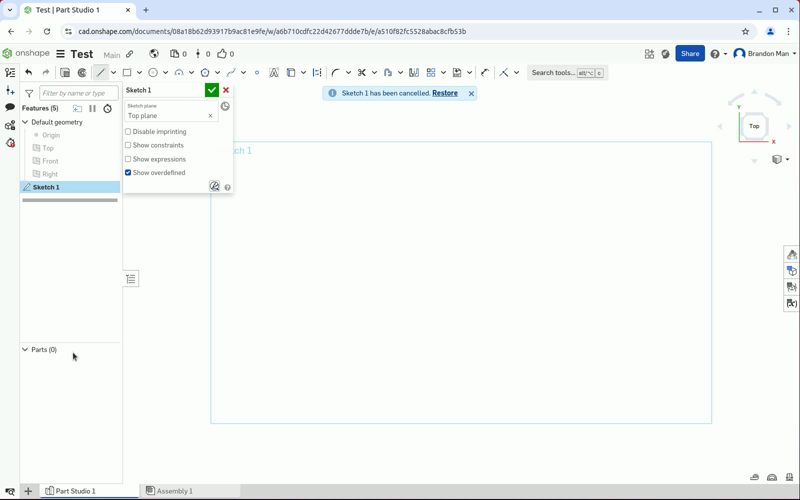
key_down(shift)
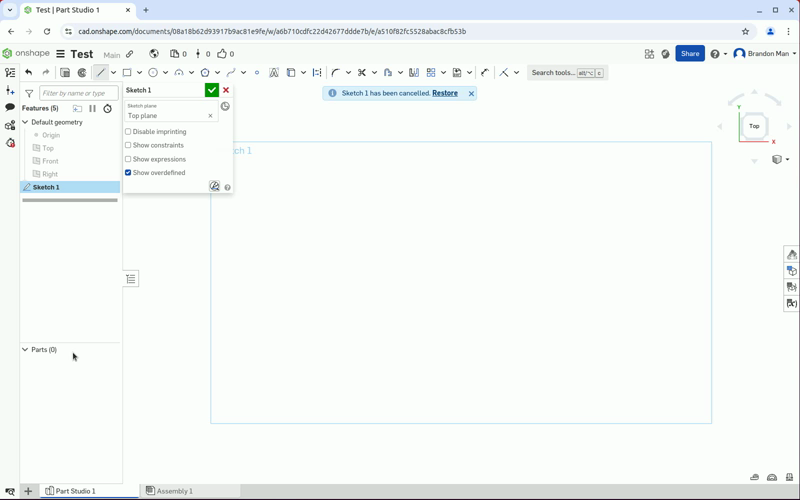
mouse_move(348, 311)
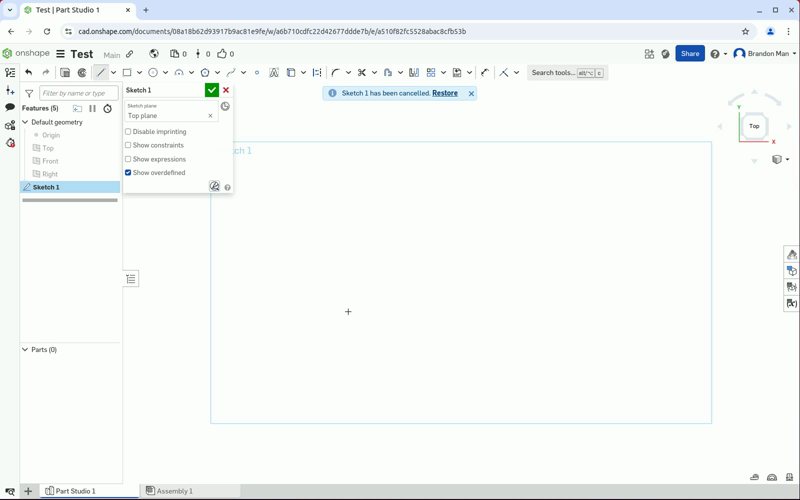
click(348, 311)
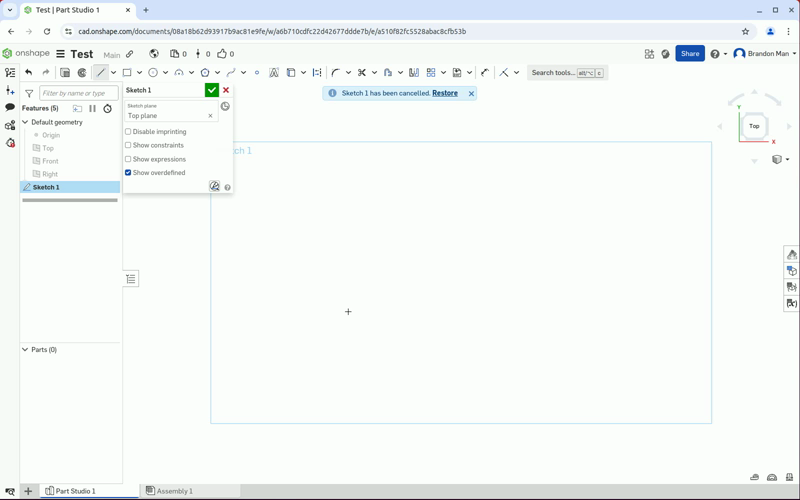
key_up(shift)
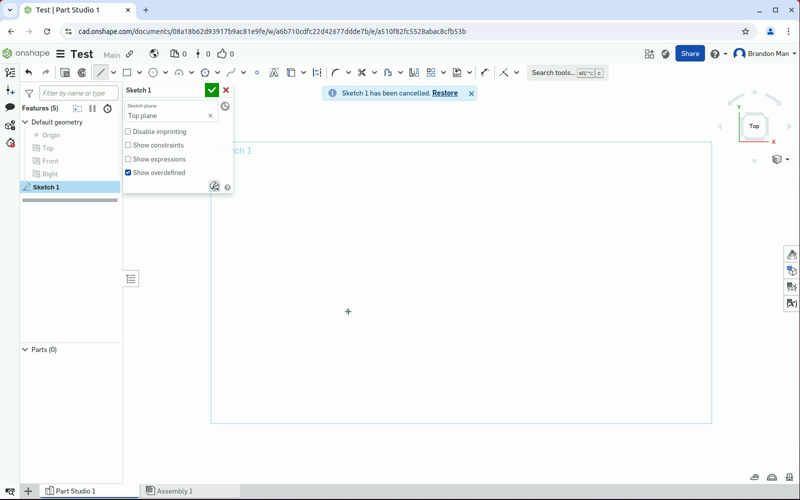
key_down(shift)
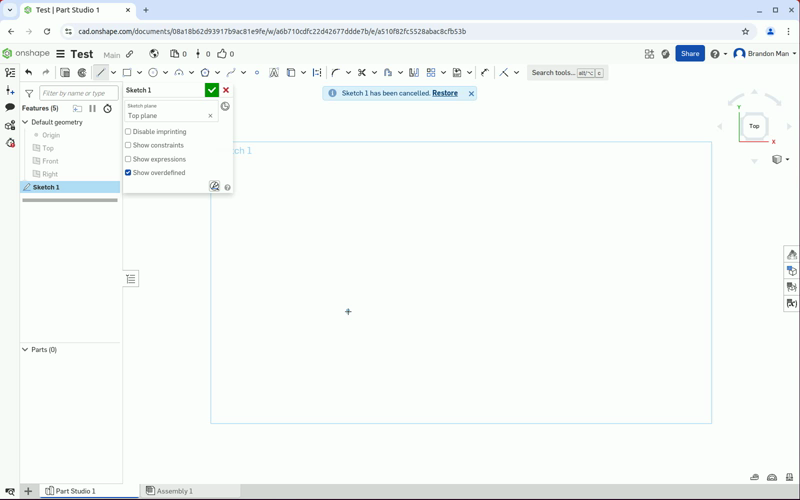
mouse_move(572, 311)
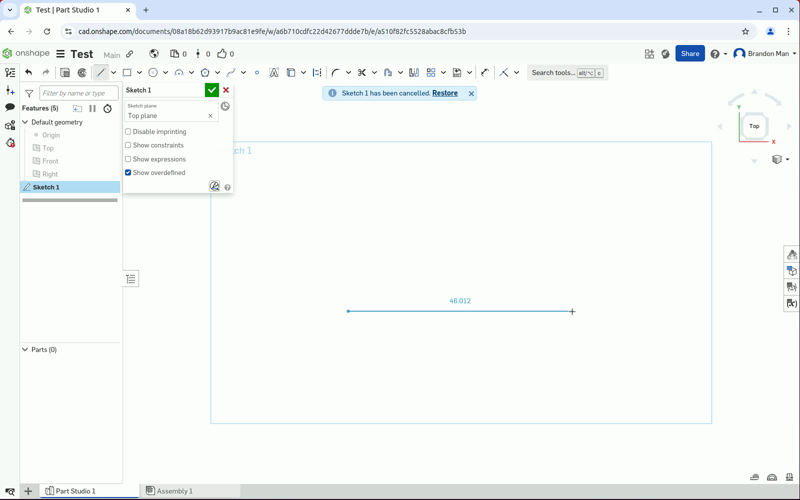
click(572, 311)
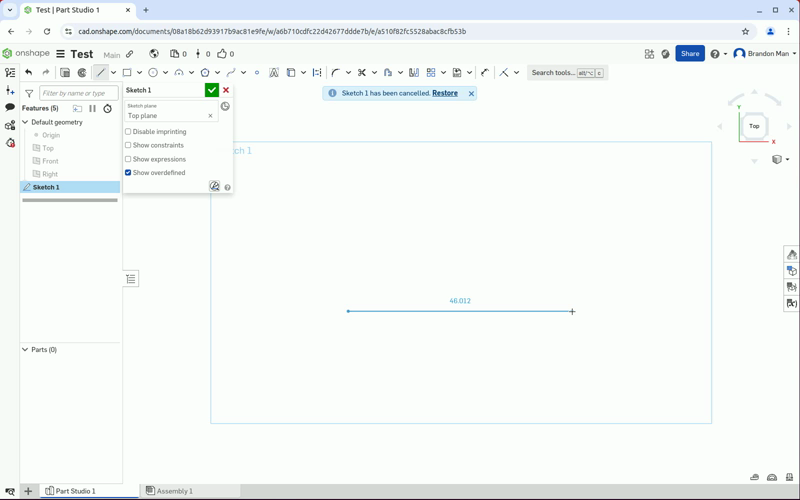
key_up(shift)
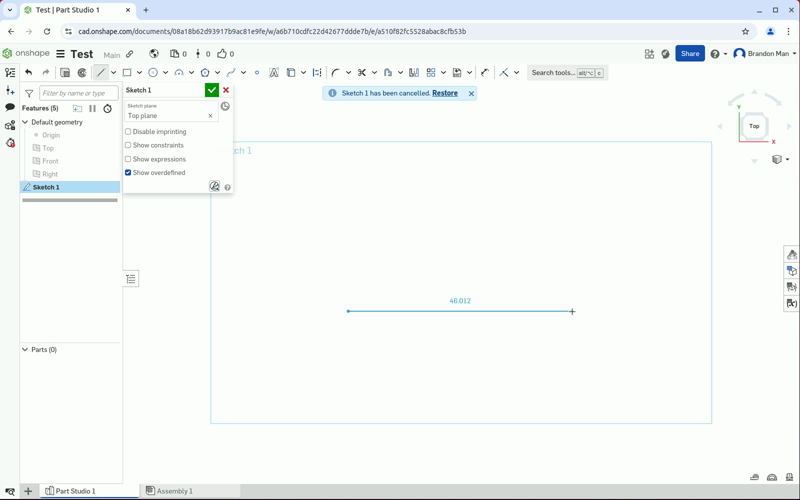
key_down(shift)
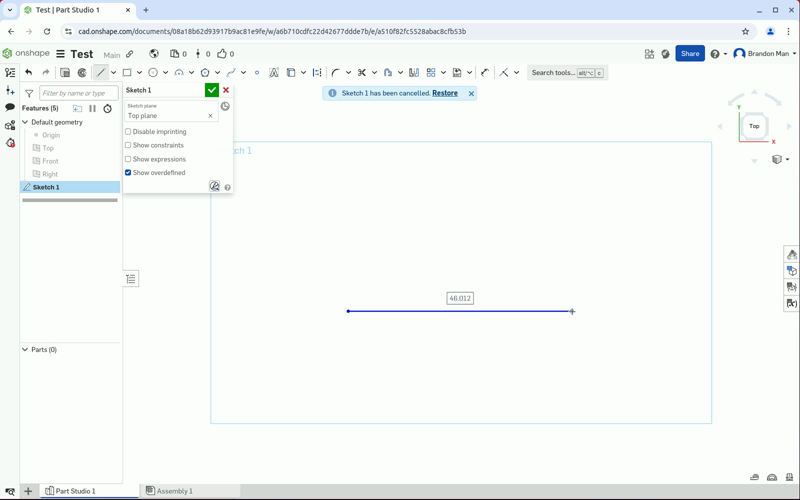
mouse_move(589, 311)
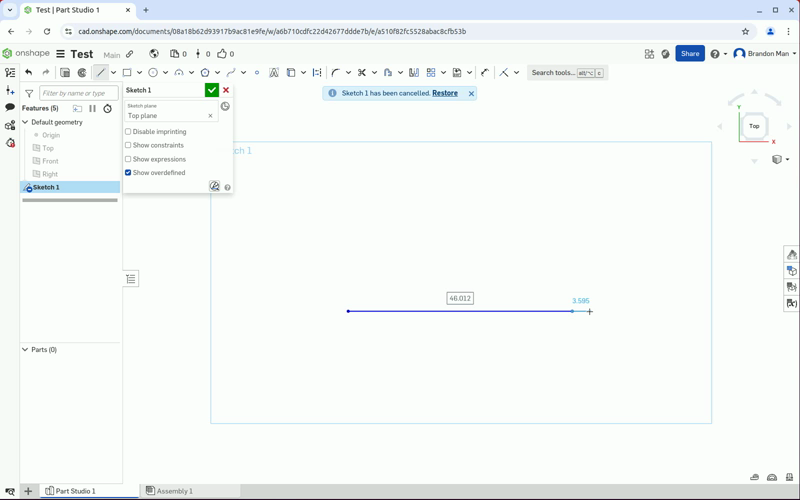
mouse_move(572, 254)
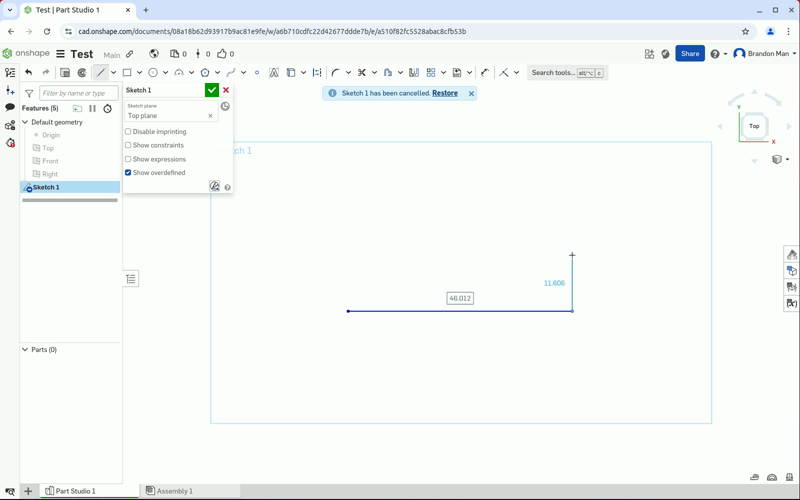
click(572, 254)
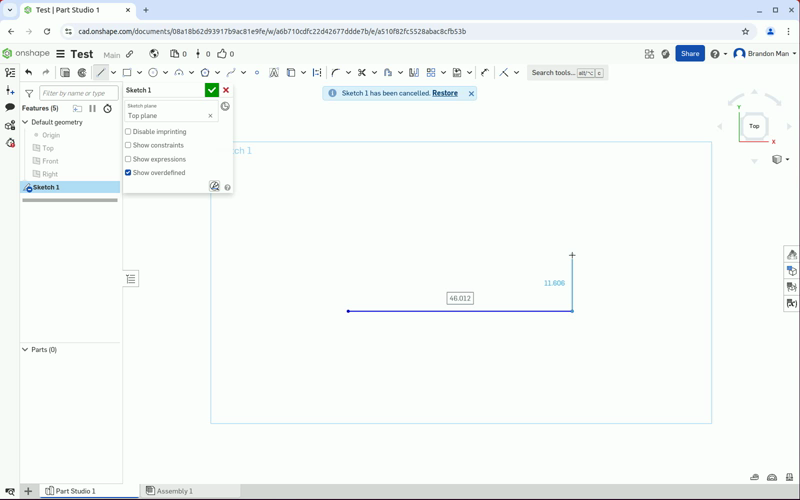
key_up(shift)
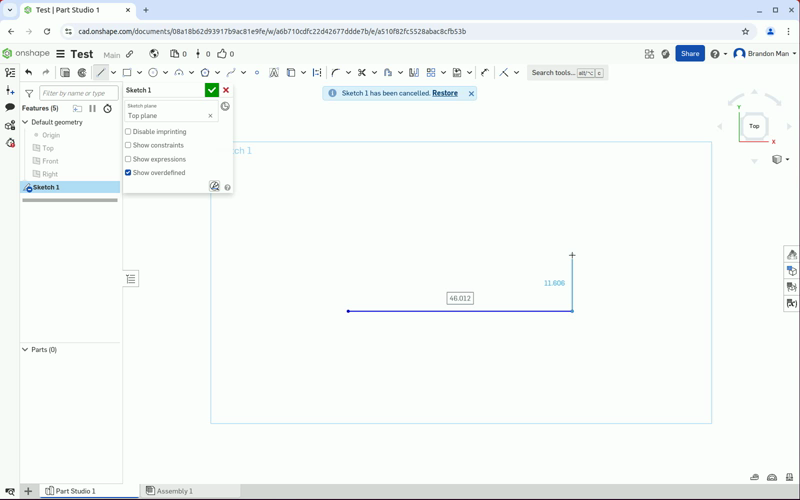
key_down(shift)
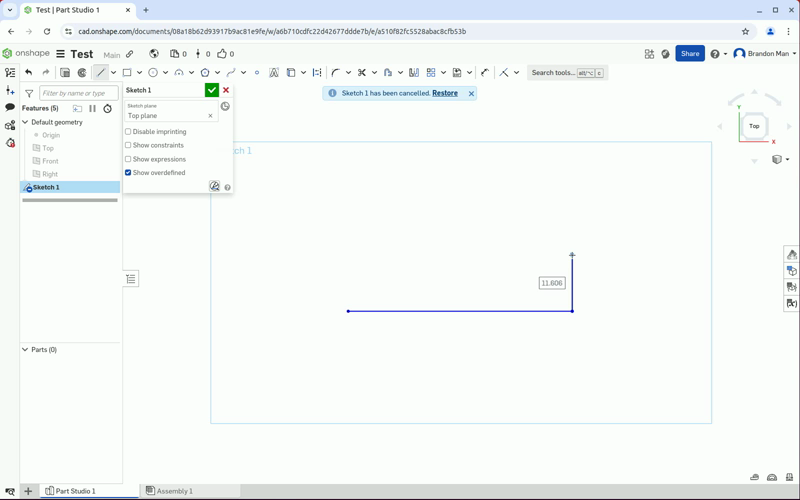
mouse_move(348, 254)
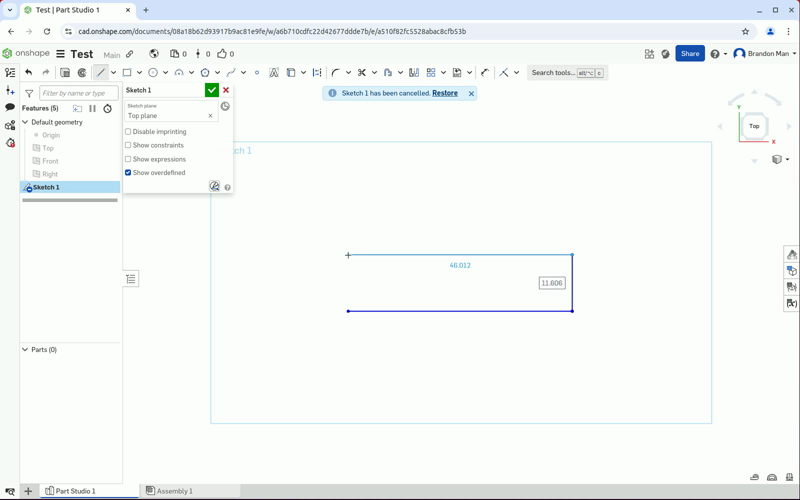
click(348, 254)
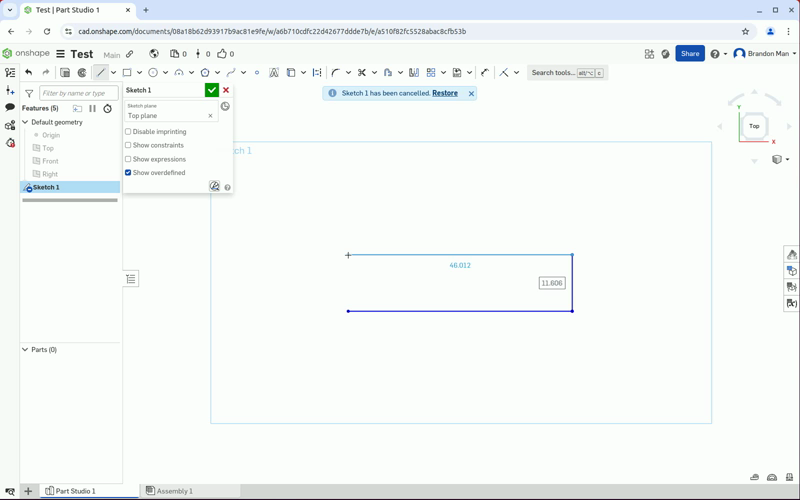
key_up(shift)
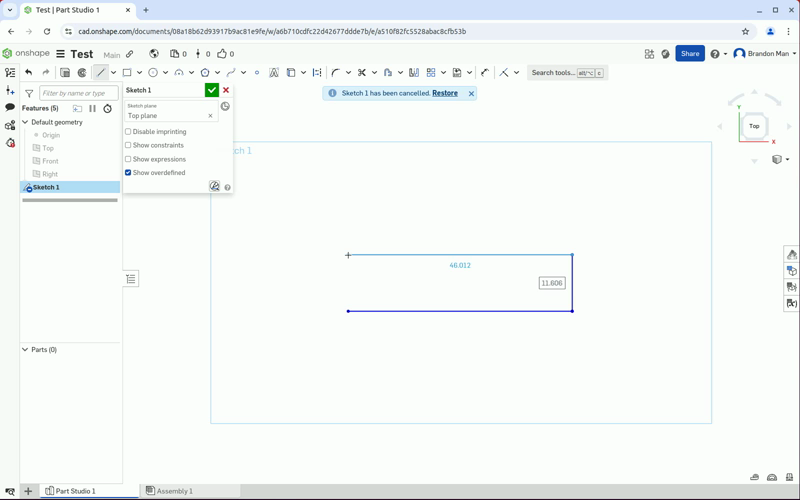
mouse_move(378, 254)
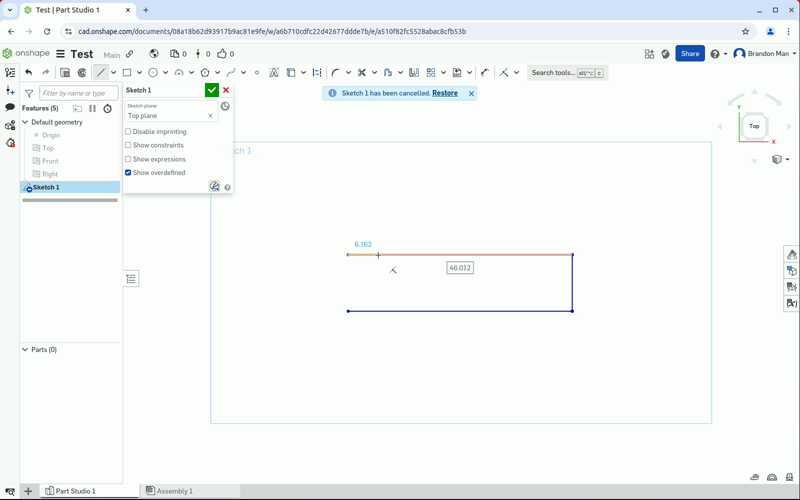
key_down(shift)
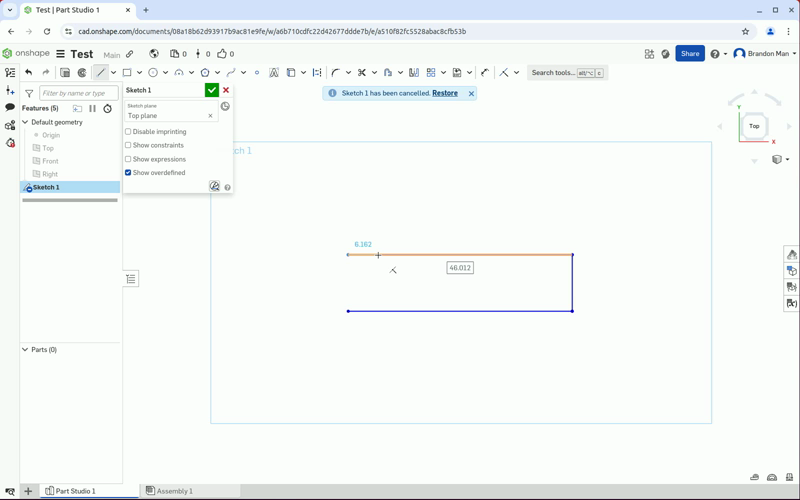
mouse_move(348, 311)
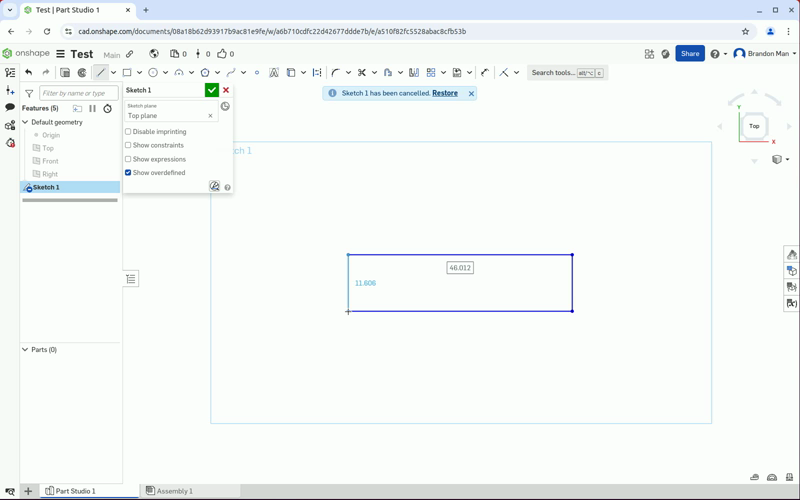
key_up(shift)
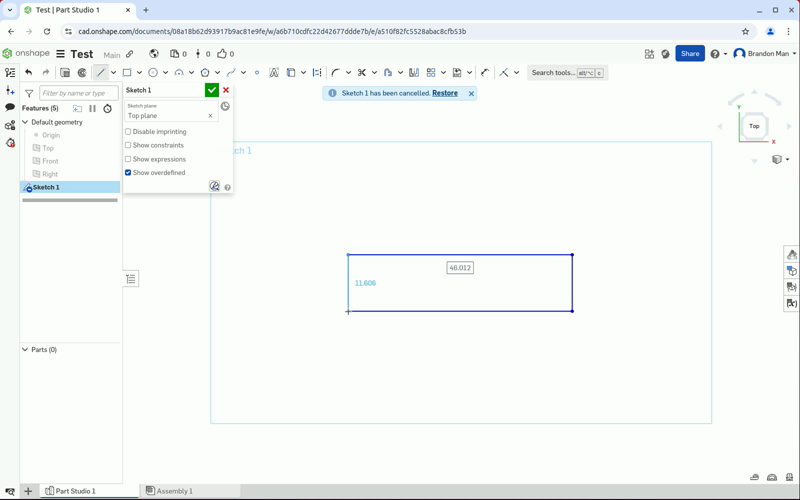
click(348, 311)
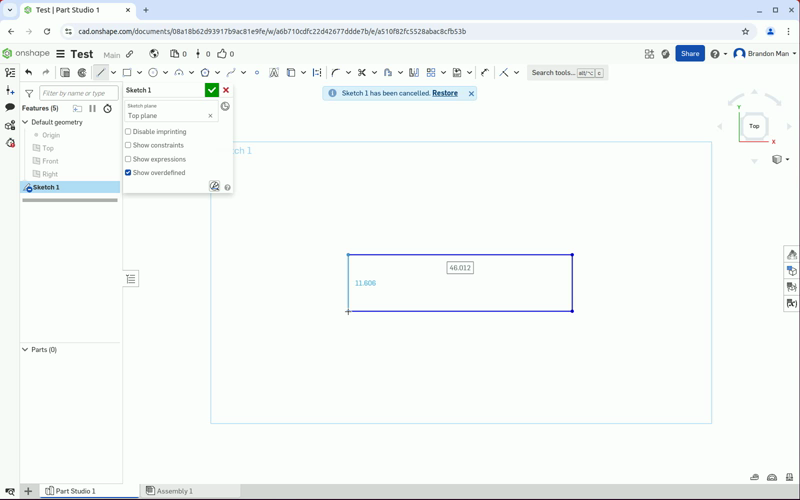
key(esc)
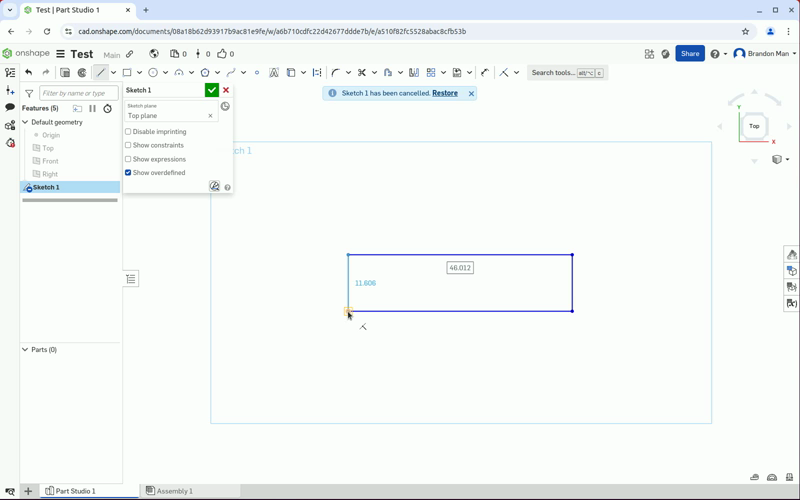
mouse_move(458, 293)
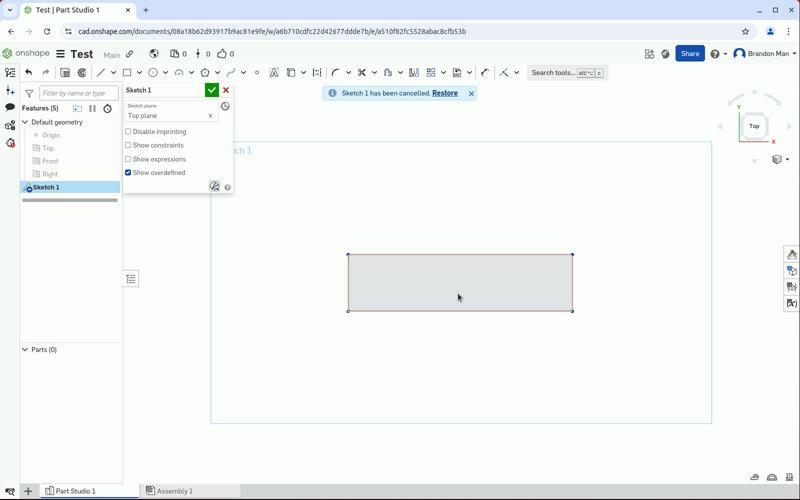
click(458, 293)
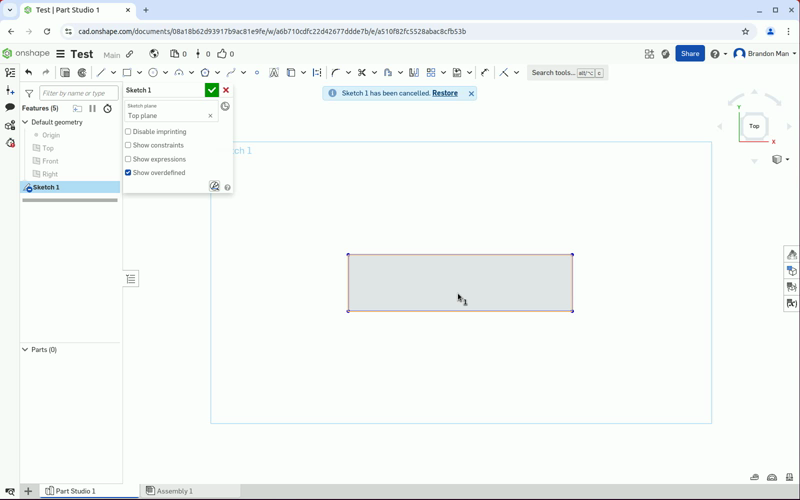
mouse_move(73, 352)
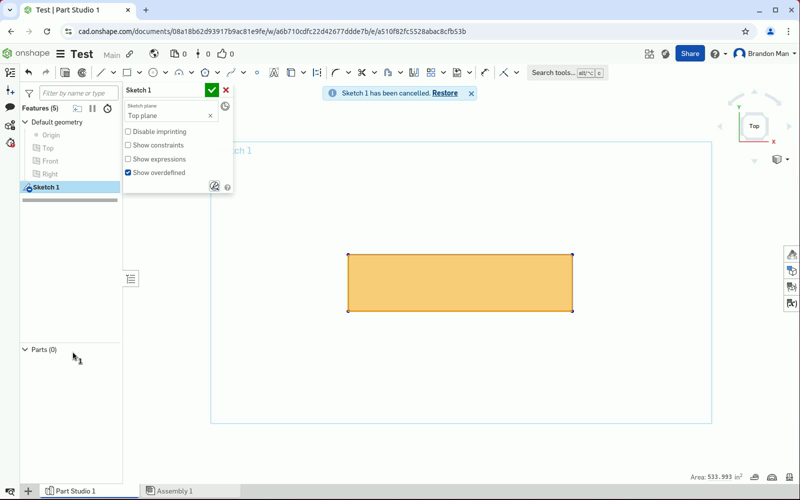
key(shift+y)
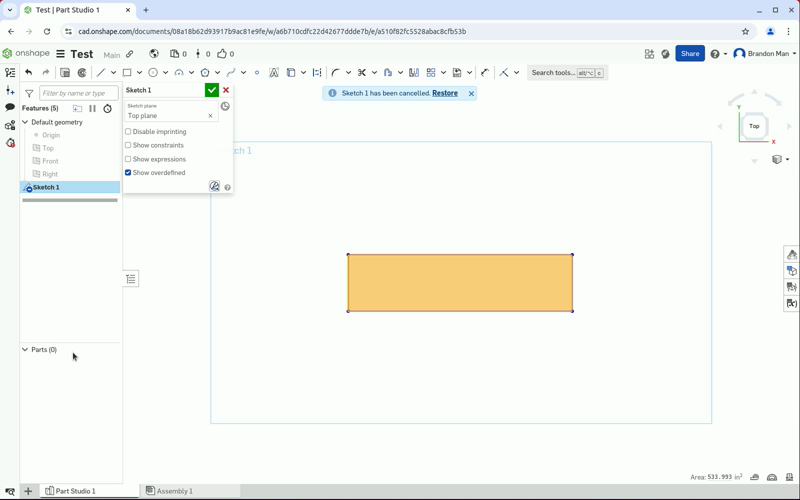
key(shift+e)
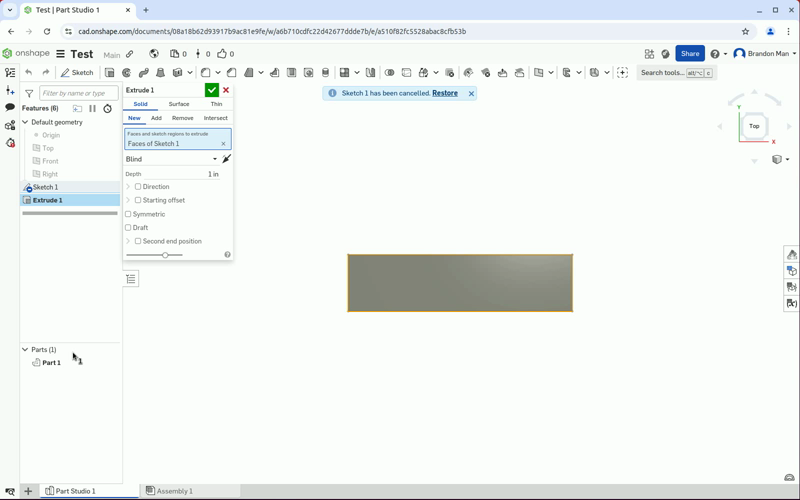
mouse_move(143, 106)
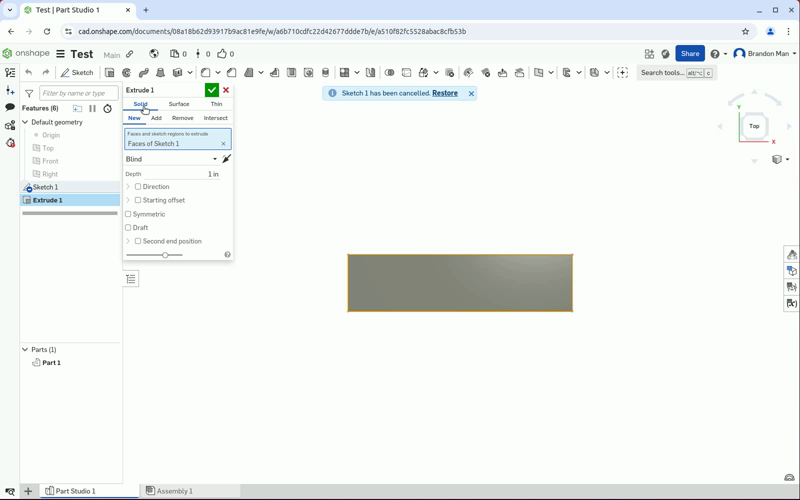
click(143, 106)
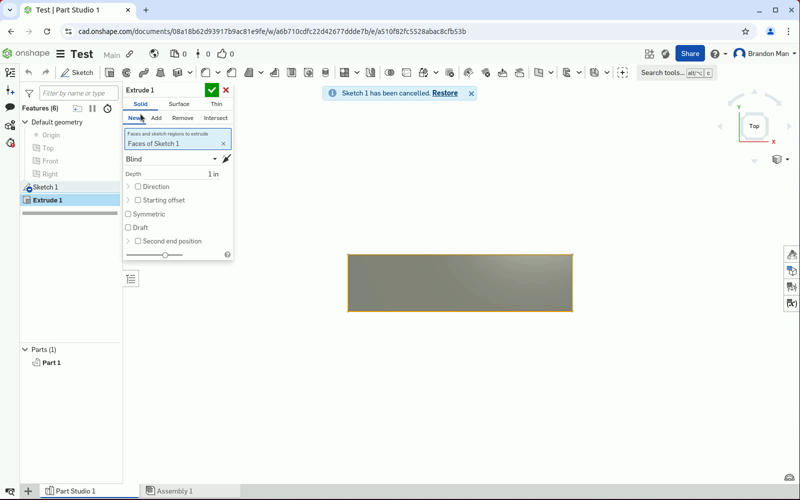
mouse_move(137, 120)
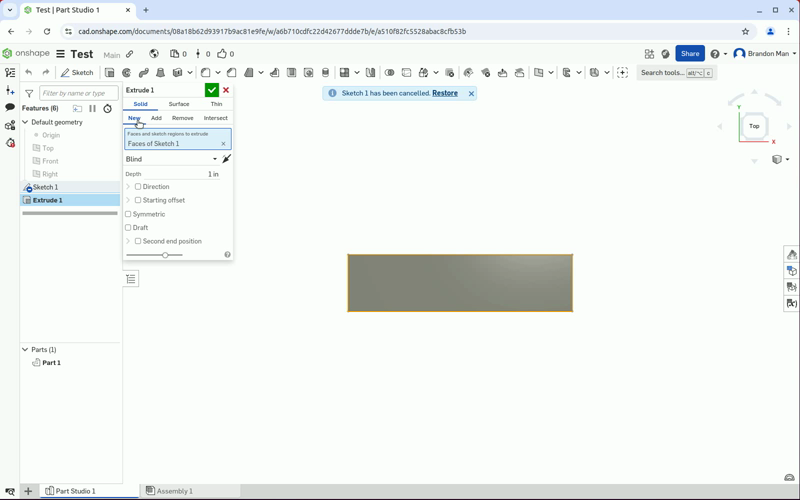
click(137, 120)
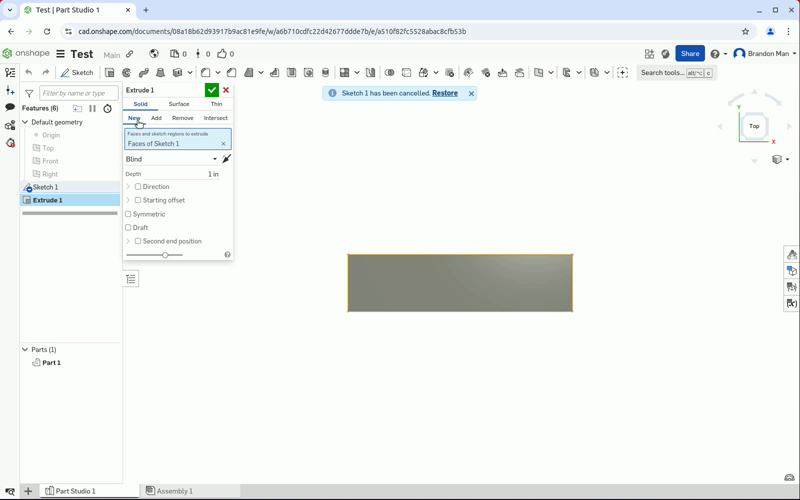
key(tab, 4)
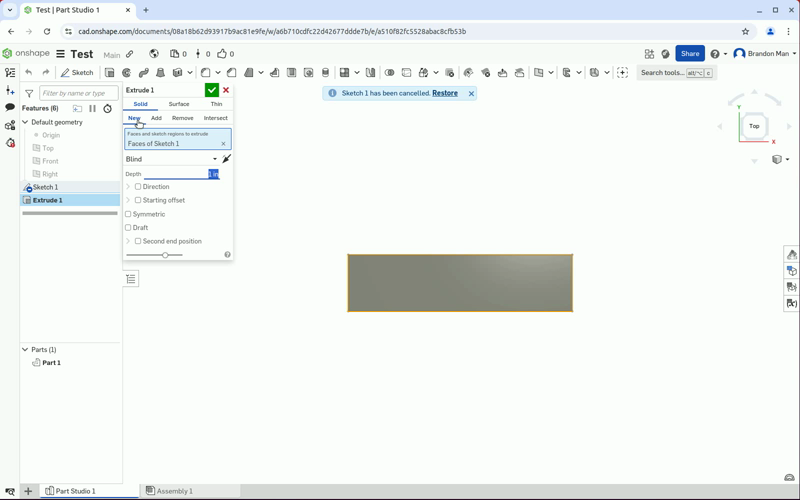
text(3.851)
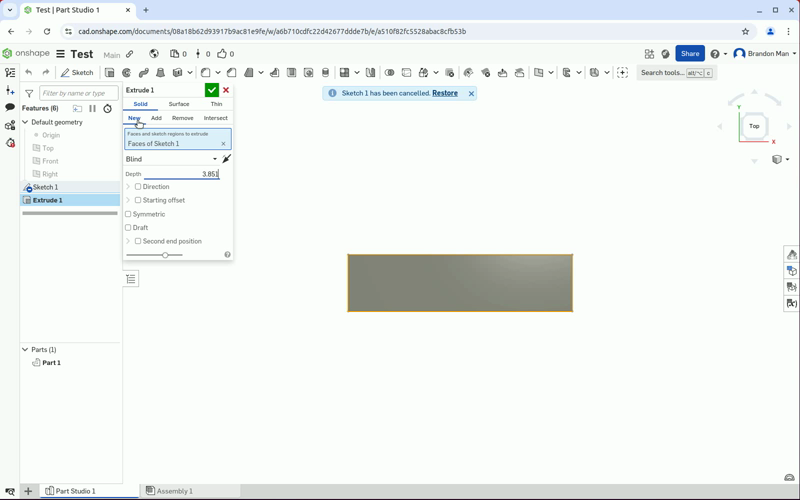
key(enter)
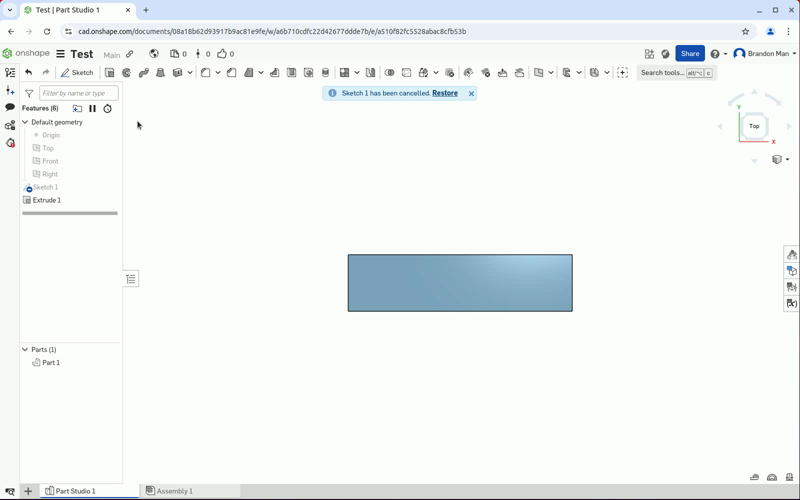
key(shift+h)
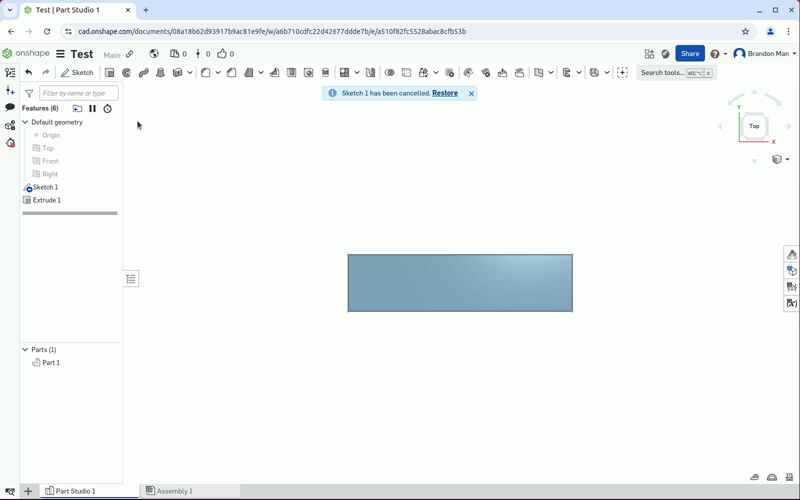
key(shift+h)
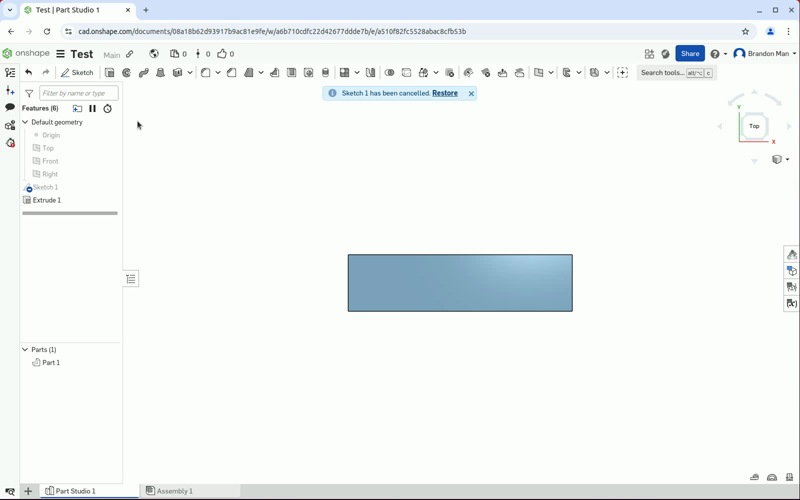
mouse_move(73, 189)
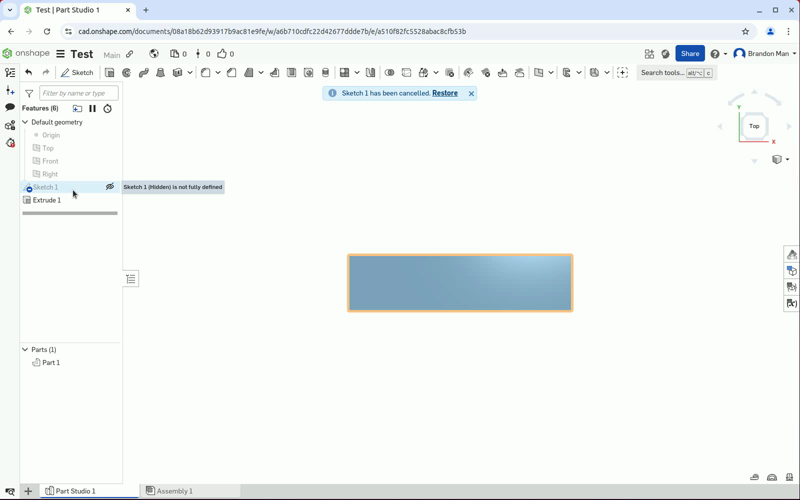
click(73, 189)
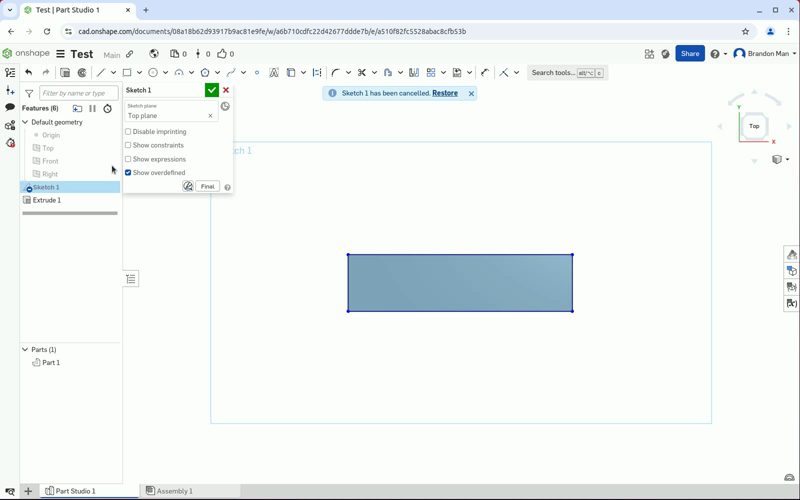
mouse_move(229, 92)
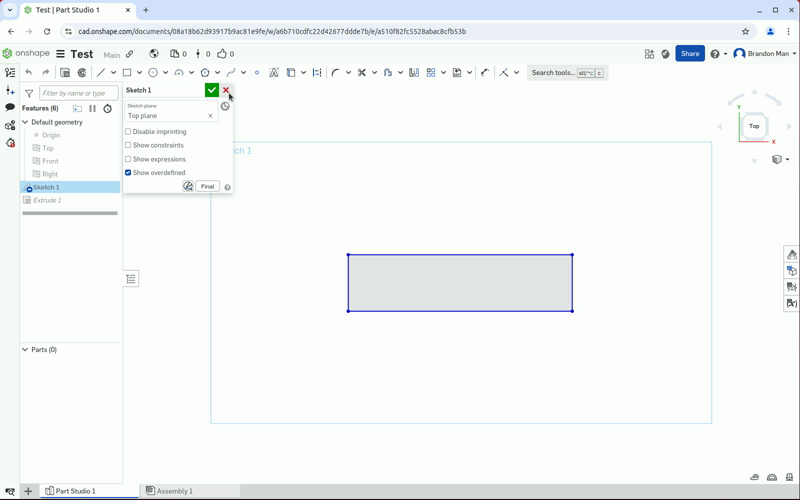
click(229, 92)
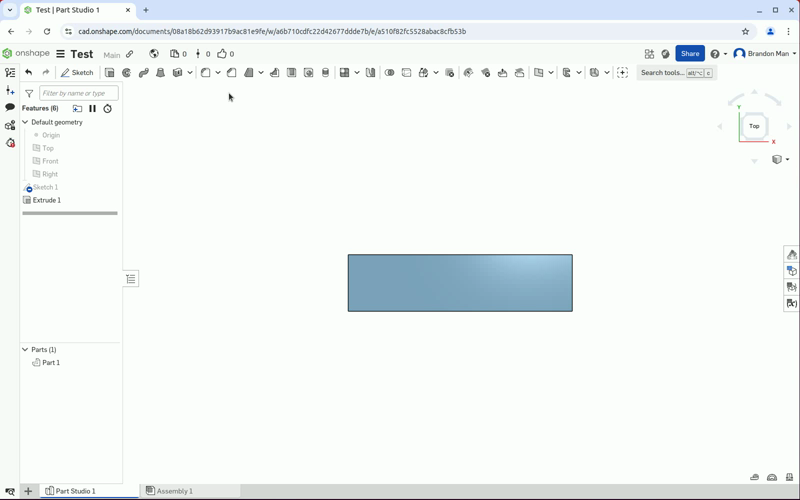
mouse_move(541, 75)
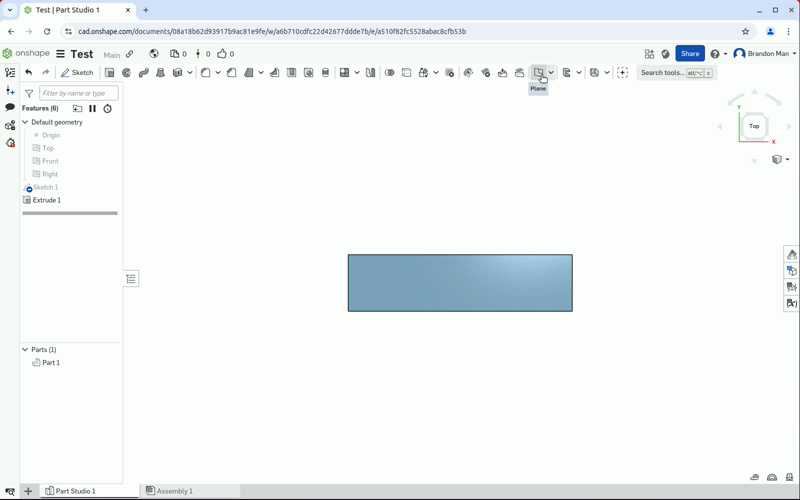
click(541, 75)
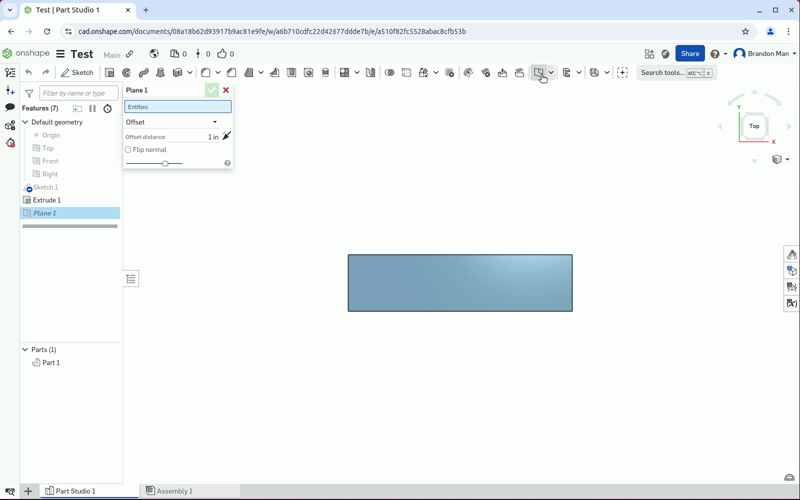
mouse_move(73, 150)
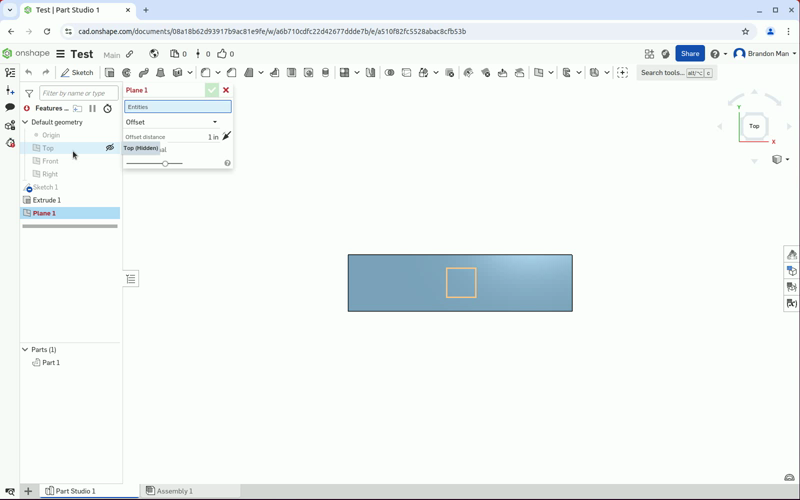
click(73, 150)
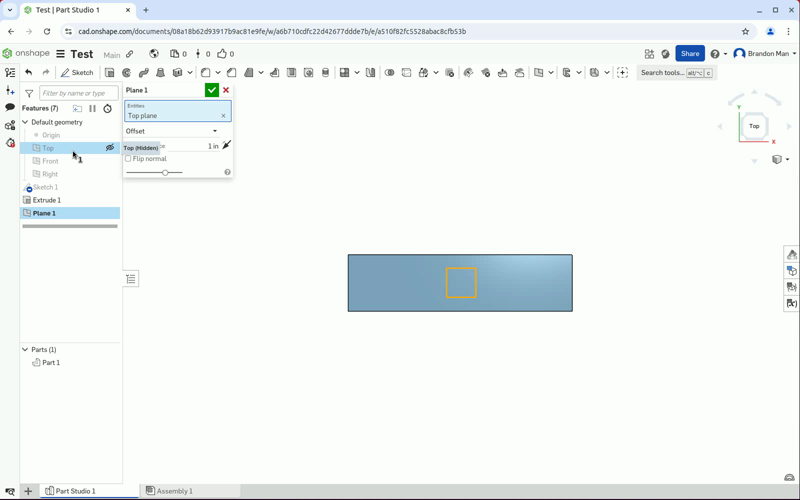
key(tab, 2)
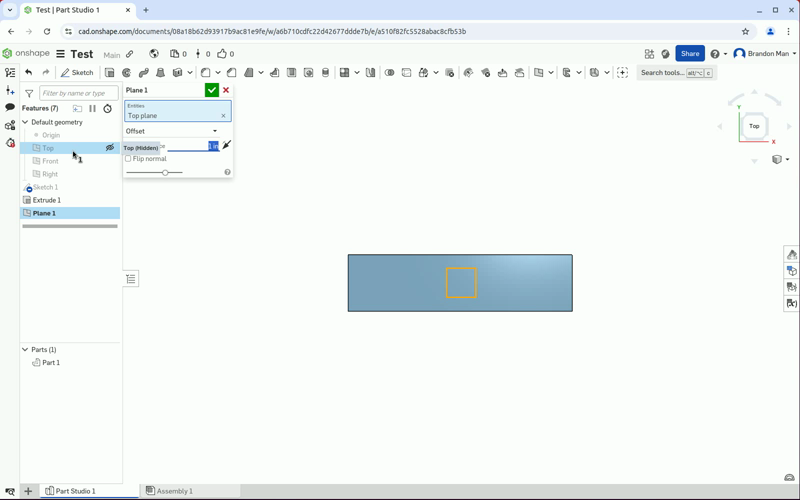
text(3.851)
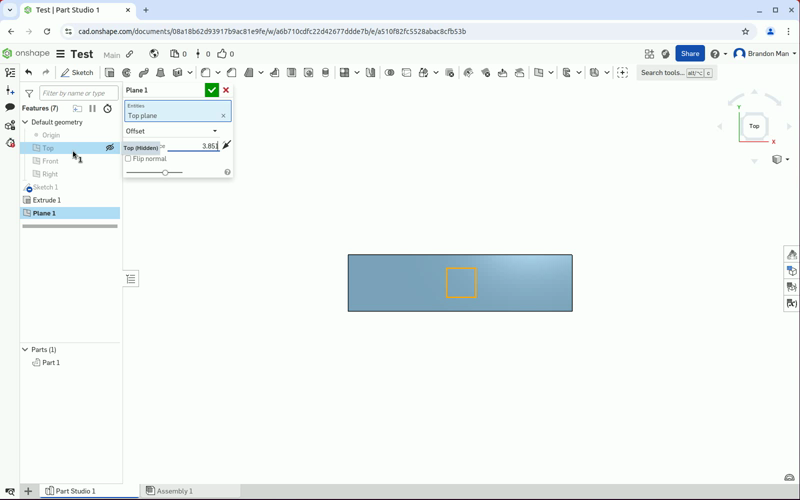
key(enter, 2)
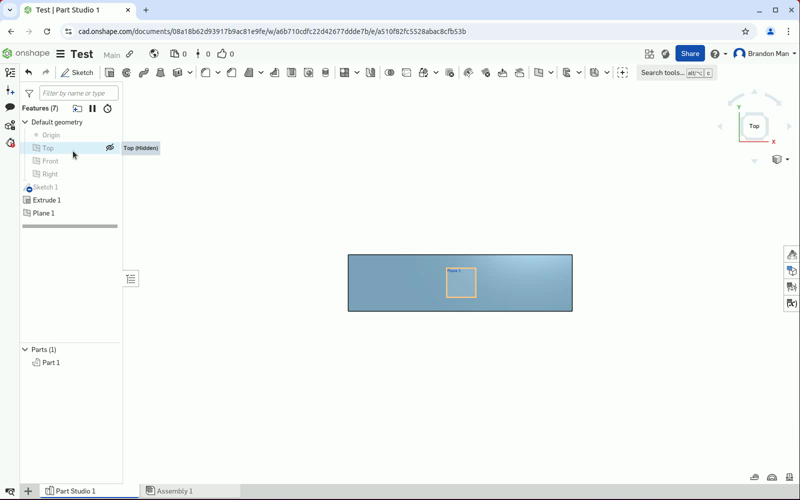
key(shift+s)
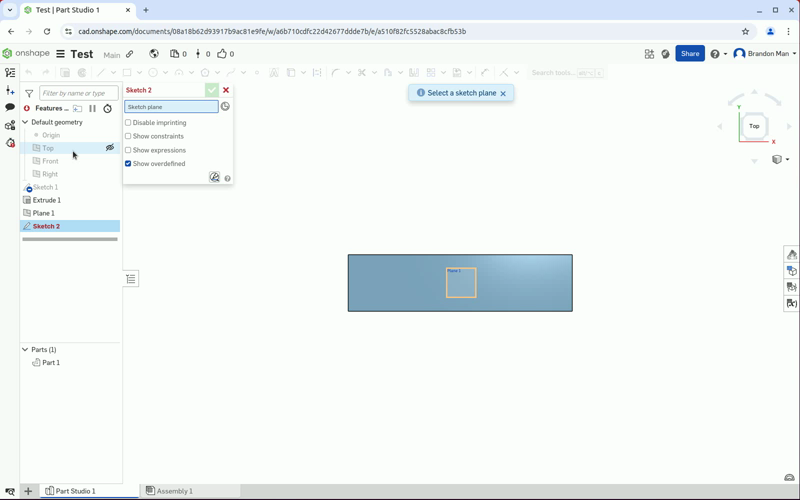
mouse_move(73, 215)
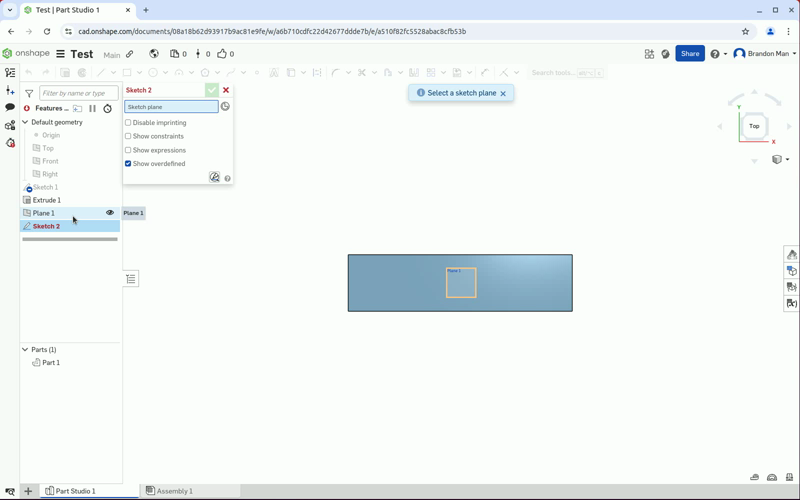
click(73, 215)
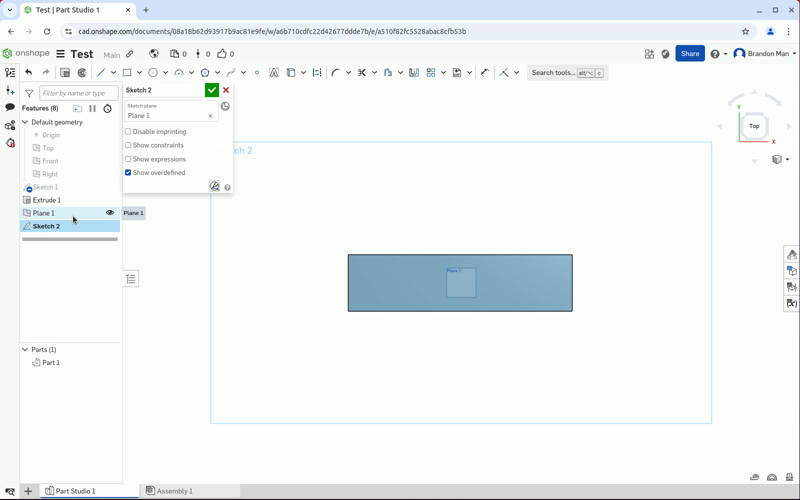
mouse_move(73, 352)
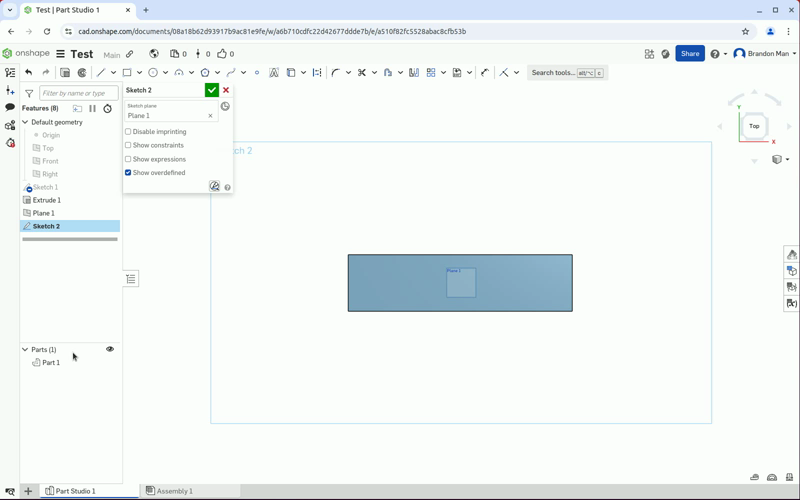
key(y)
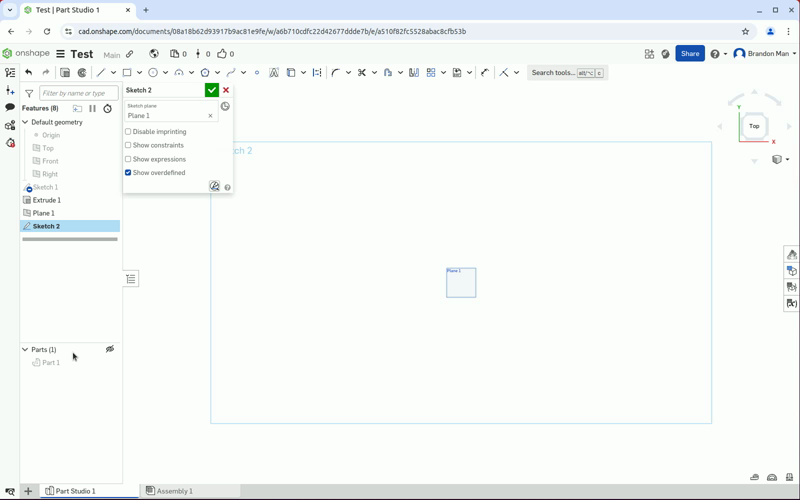
key(c)
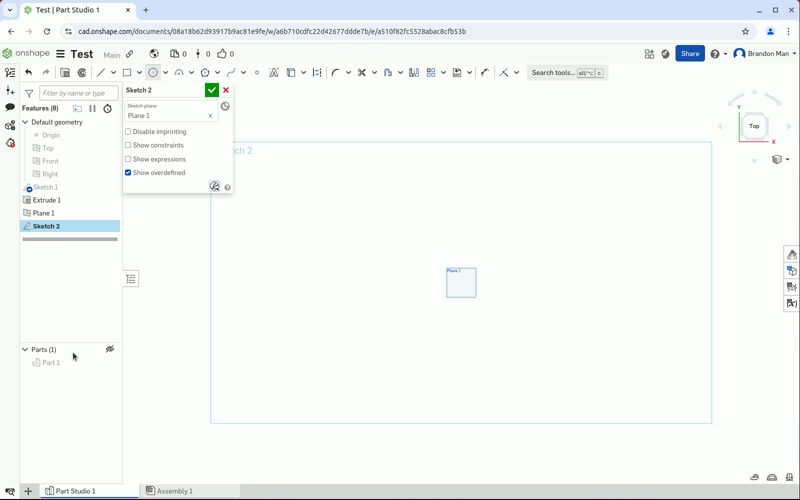
key_down(shift)
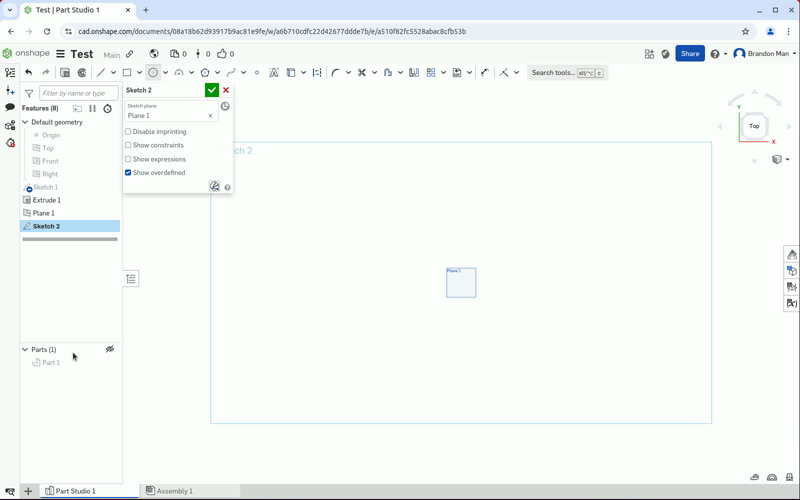
mouse_move(404, 282)
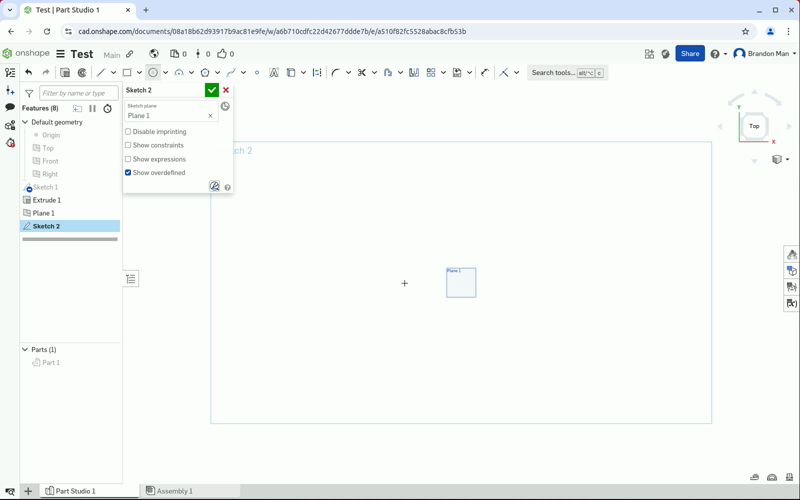
click(404, 282)
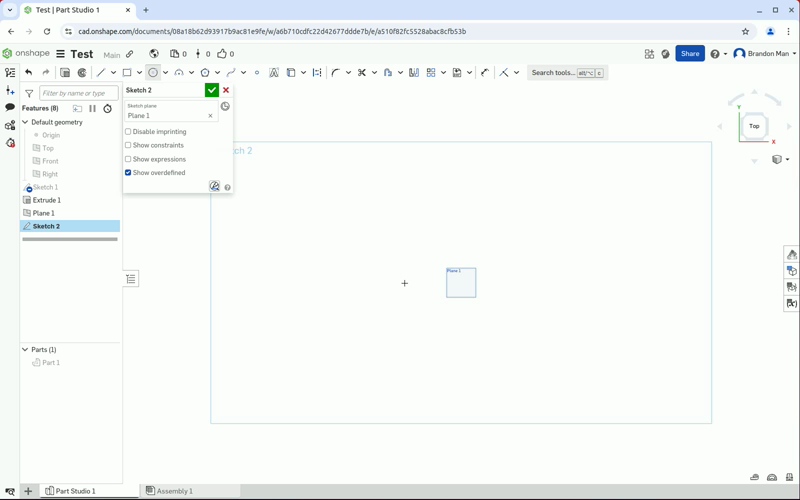
key_up(shift)
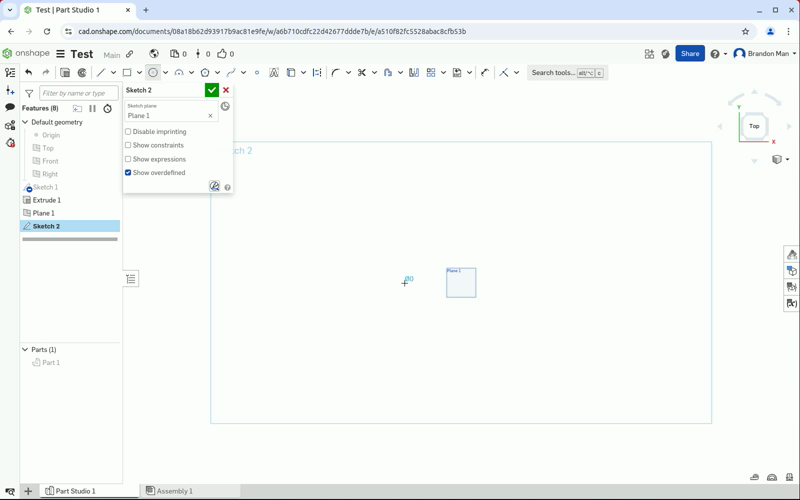
mouse_move(416, 282)
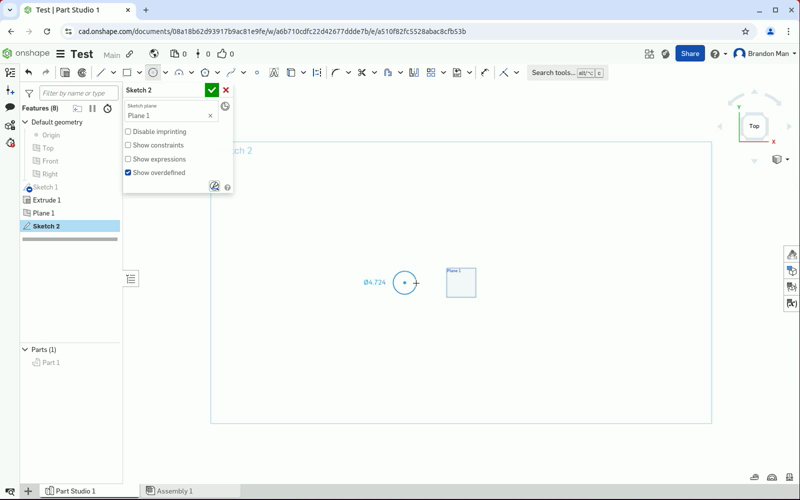
click(416, 282)
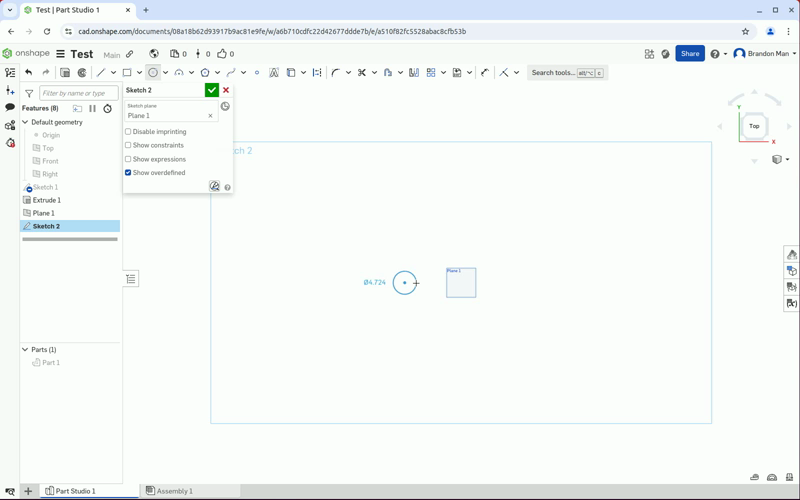
key(esc)
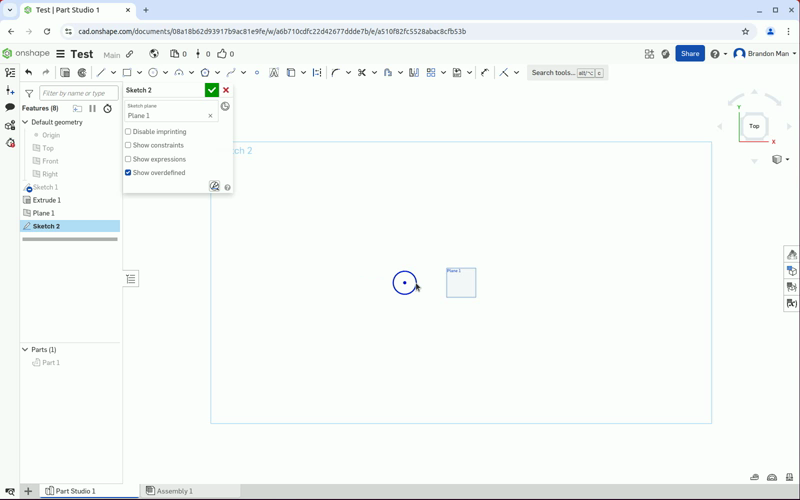
mouse_move(396, 285)
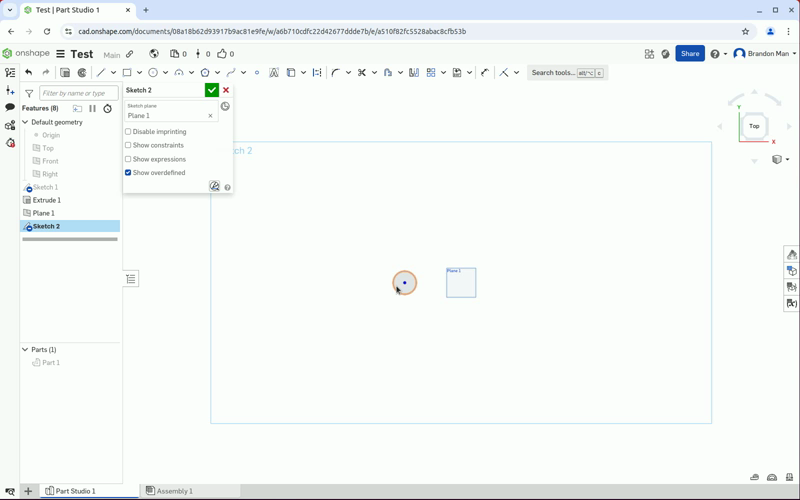
scroll(6)
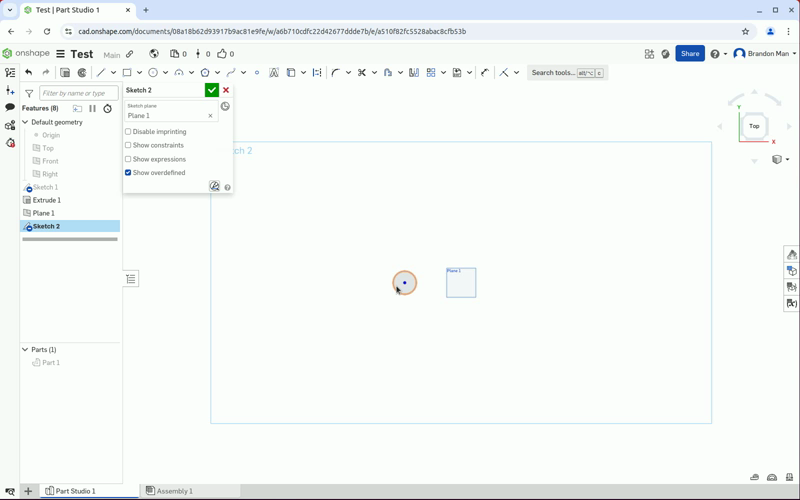
scroll(6)
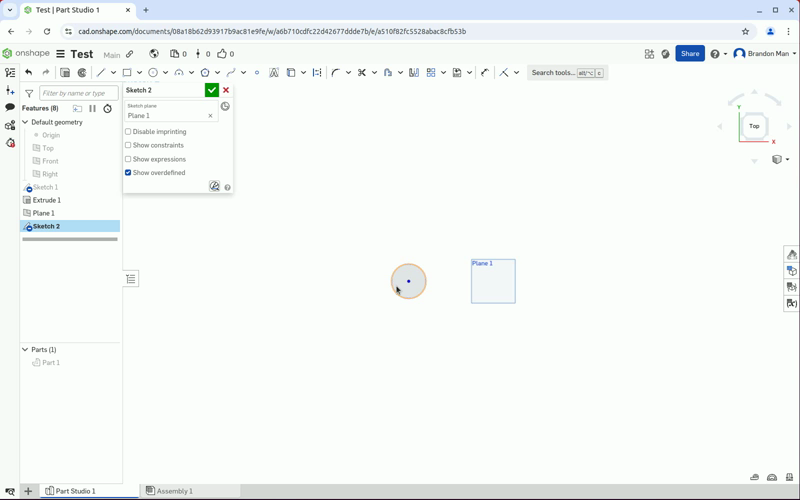
scroll(6)
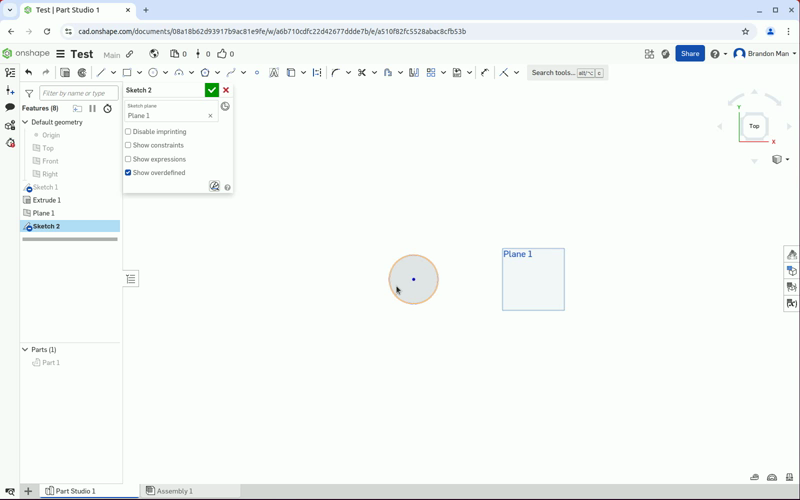
scroll(6)
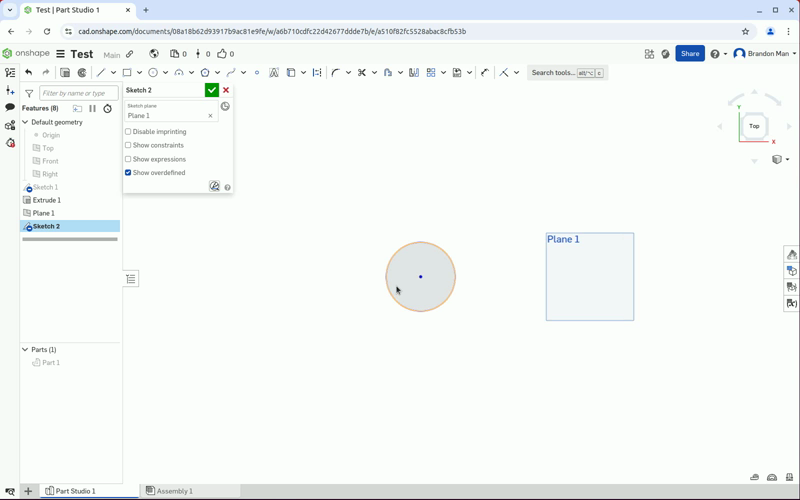
scroll(6)
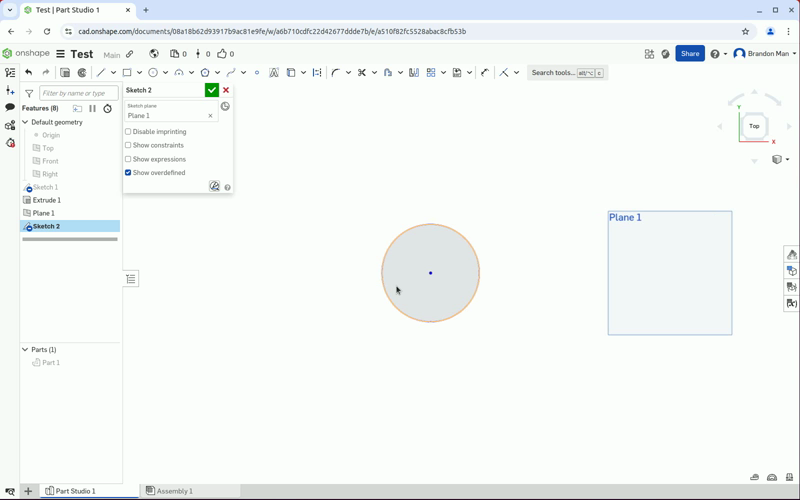
scroll(6)
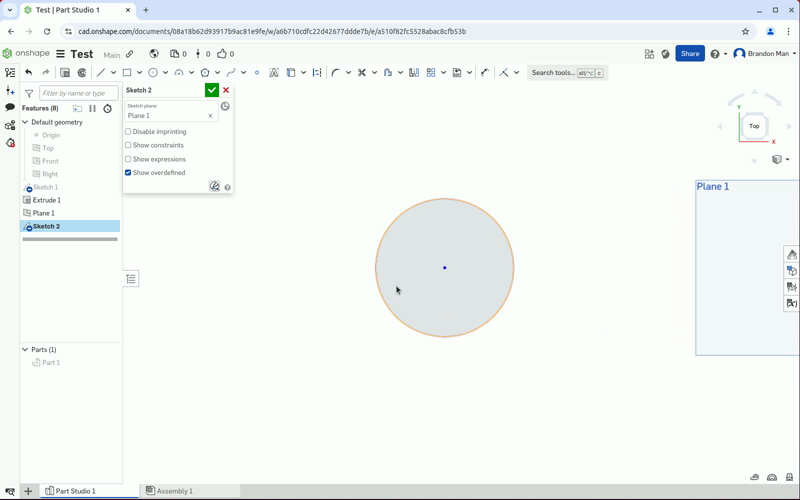
scroll(6)
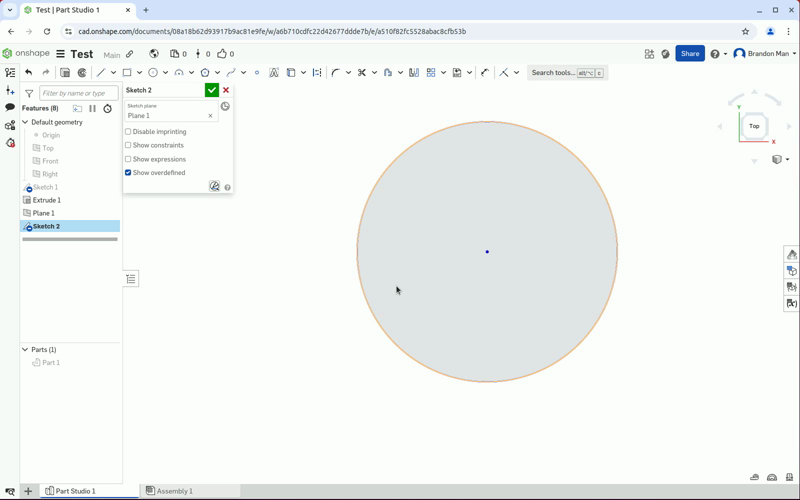
click(396, 285)
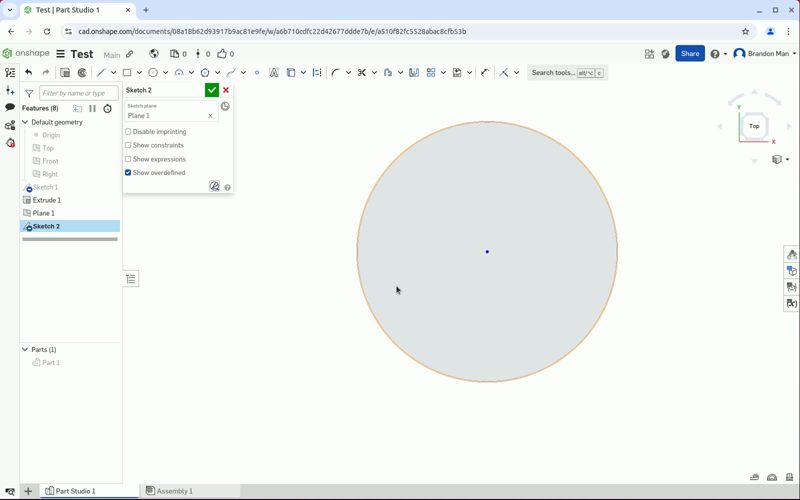
scroll(-6)
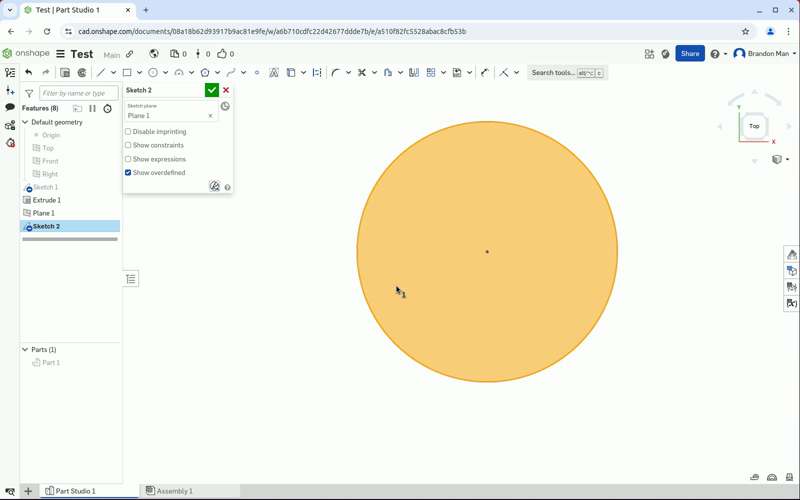
scroll(-6)
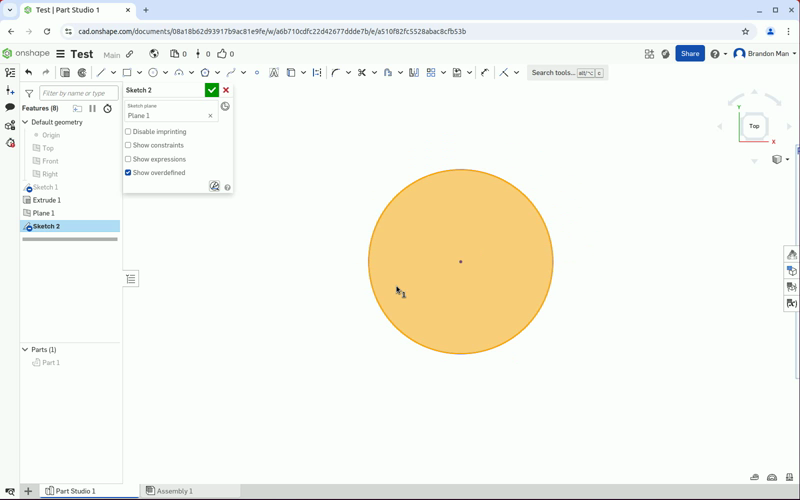
scroll(-6)
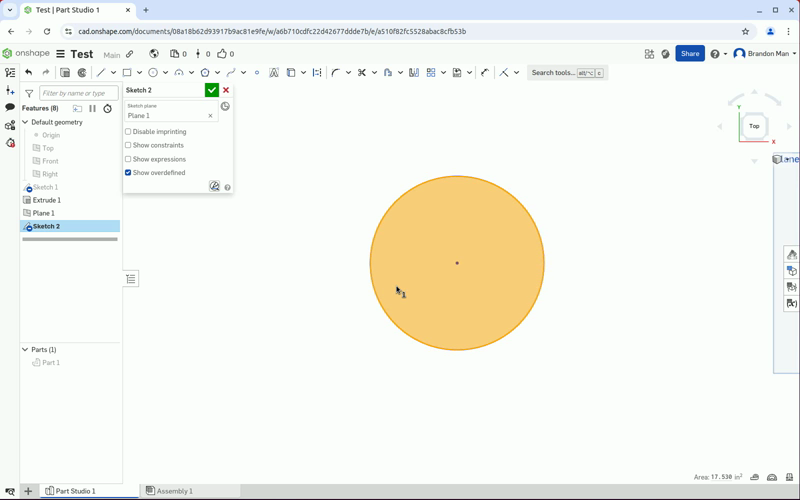
scroll(-6)
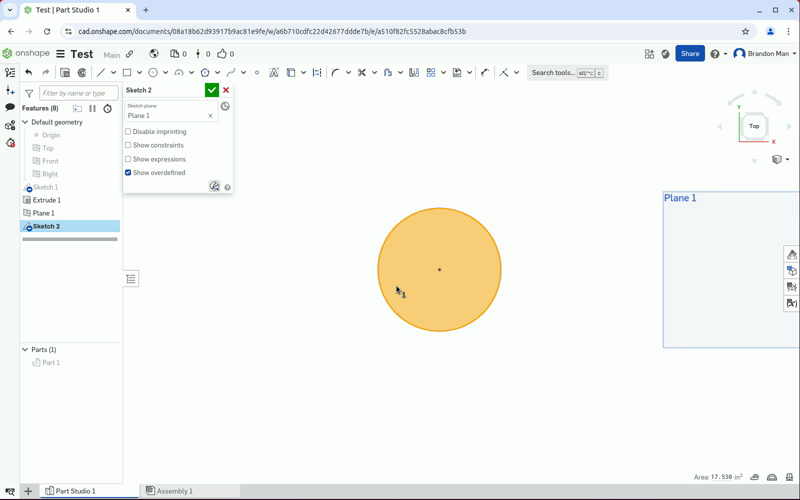
scroll(-6)
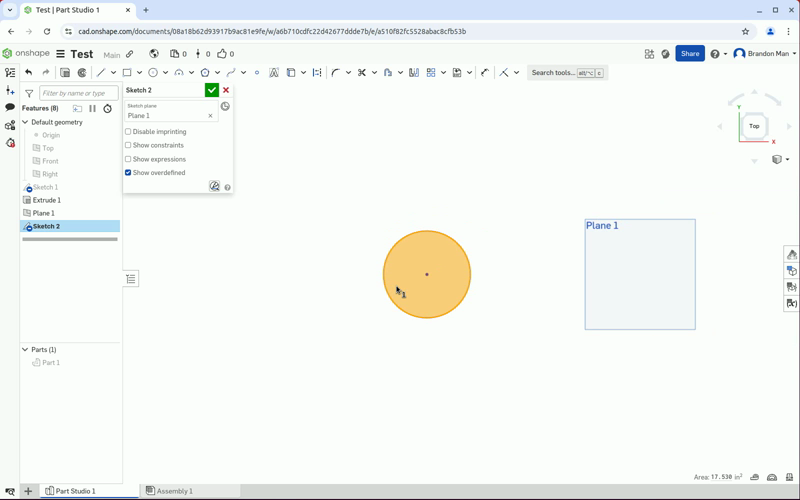
scroll(-6)
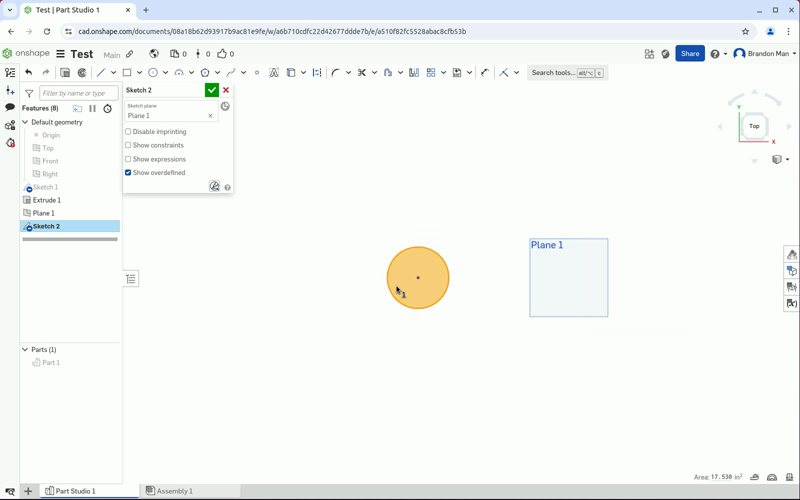
scroll(-6)
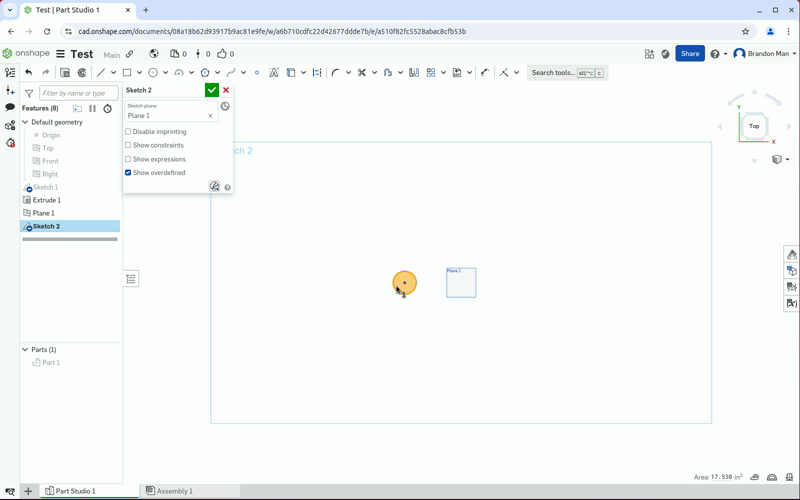
mouse_move(73, 352)
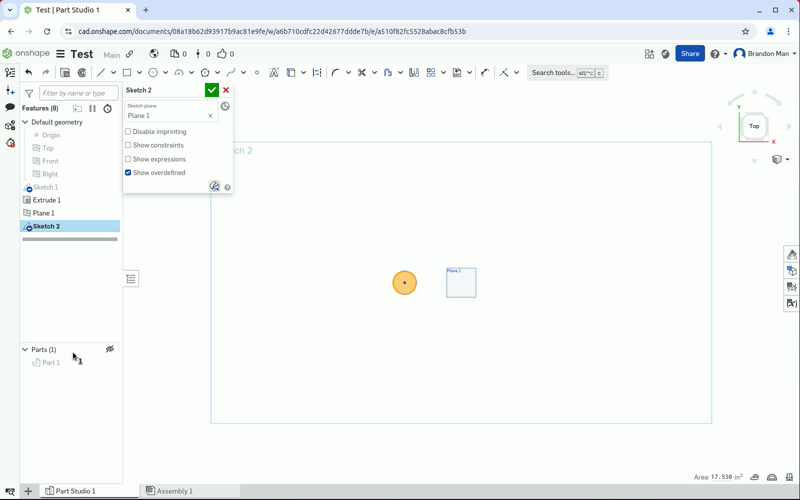
key(shift+y)
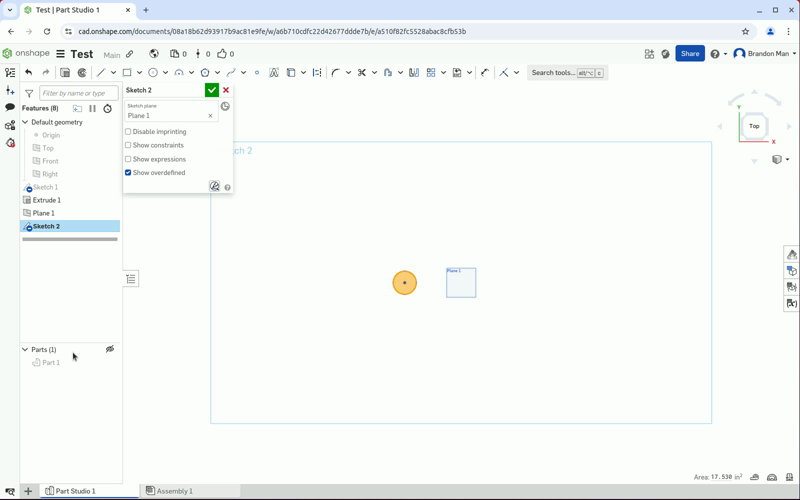
key(shift+e)
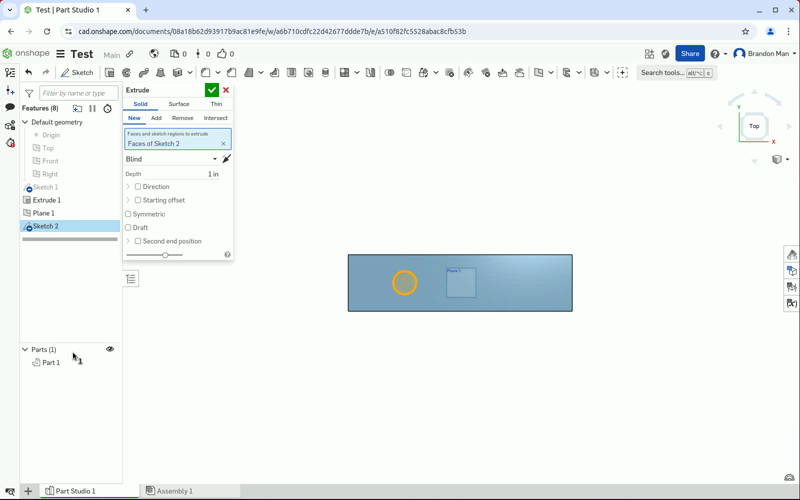
mouse_move(143, 106)
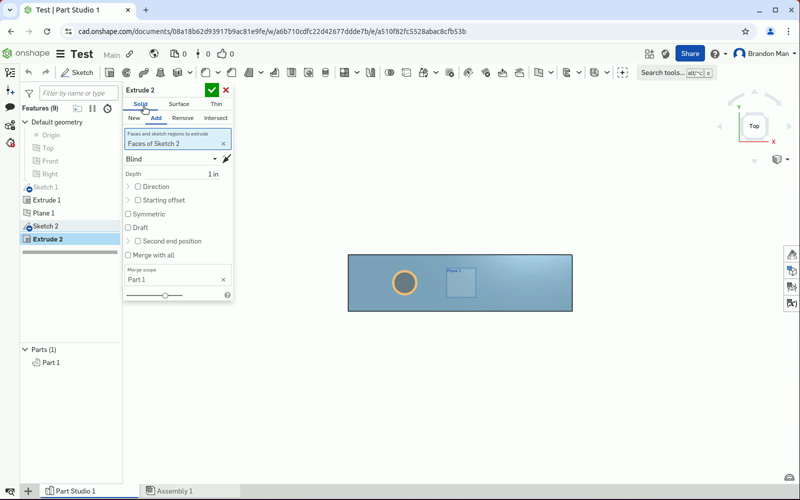
click(143, 106)
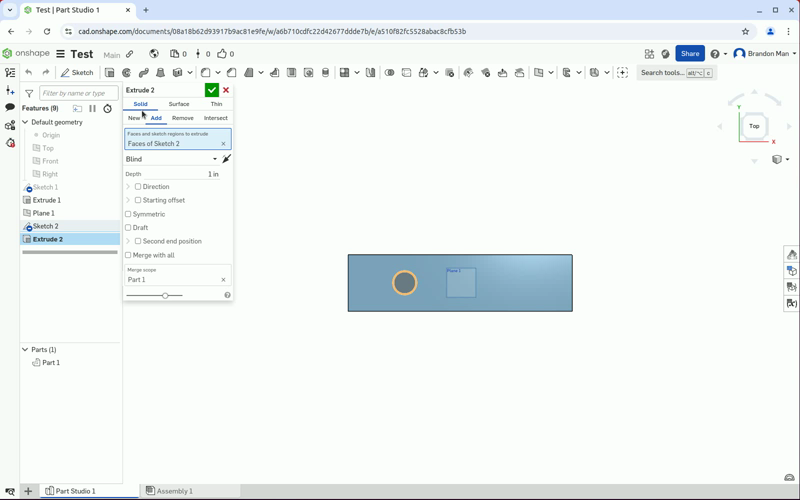
mouse_move(137, 120)
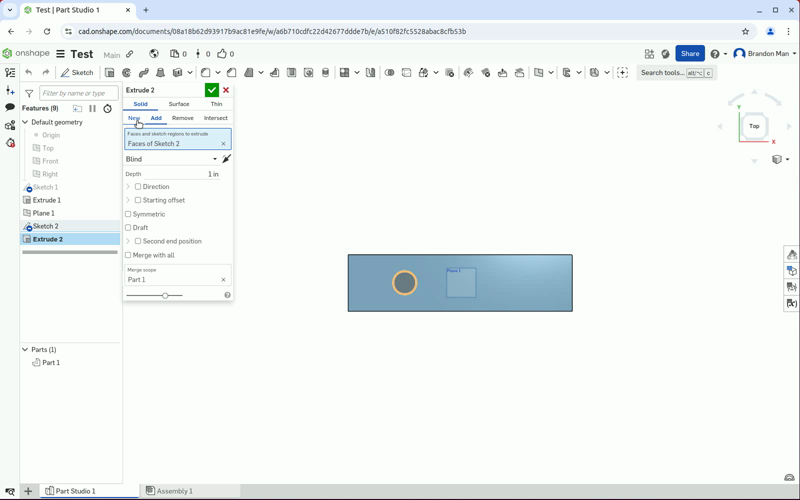
click(137, 120)
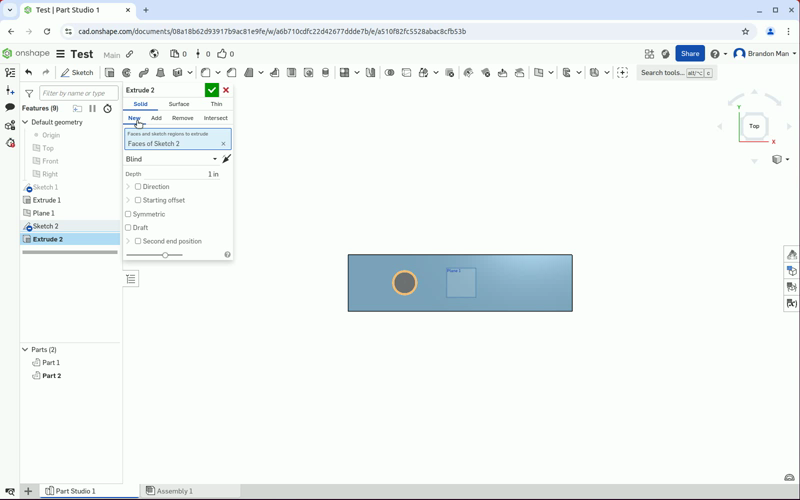
key(tab, 4)
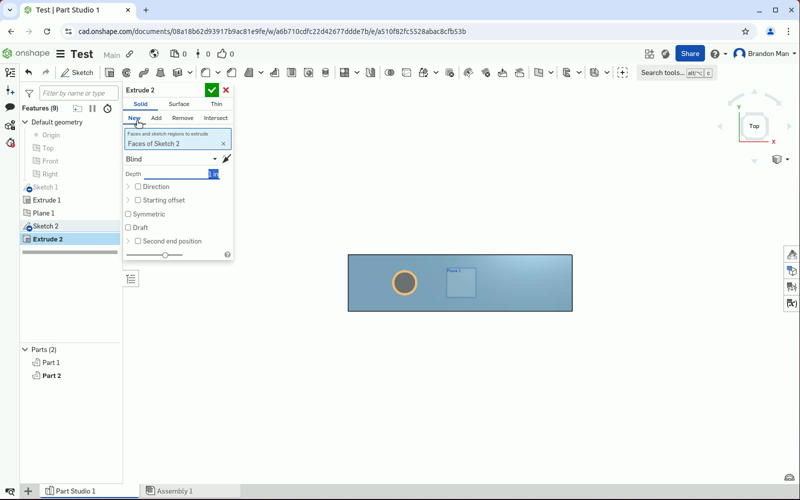
text(7.703)
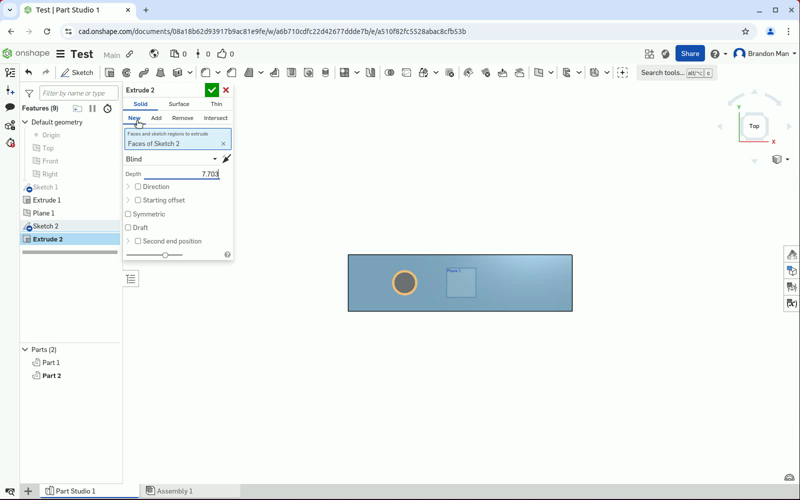
key(enter)
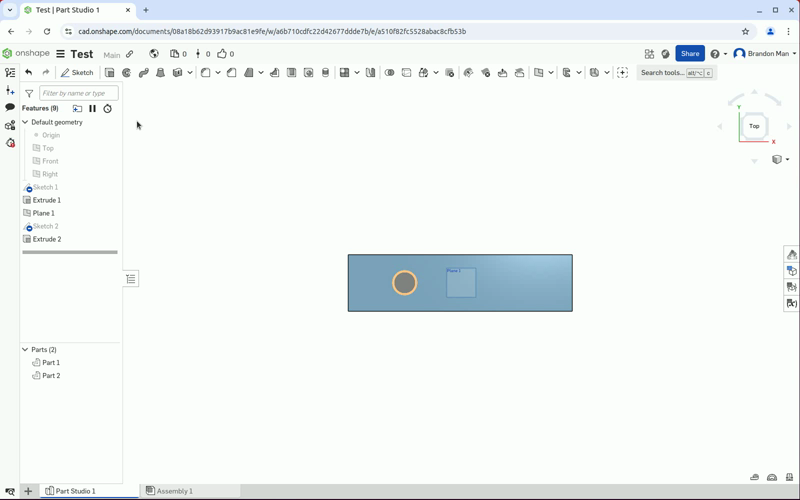
key(shift+h)
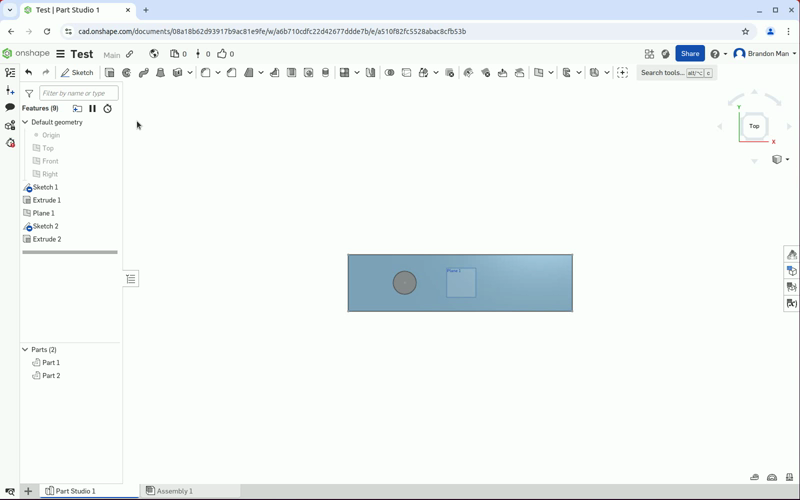
key(shift+h)
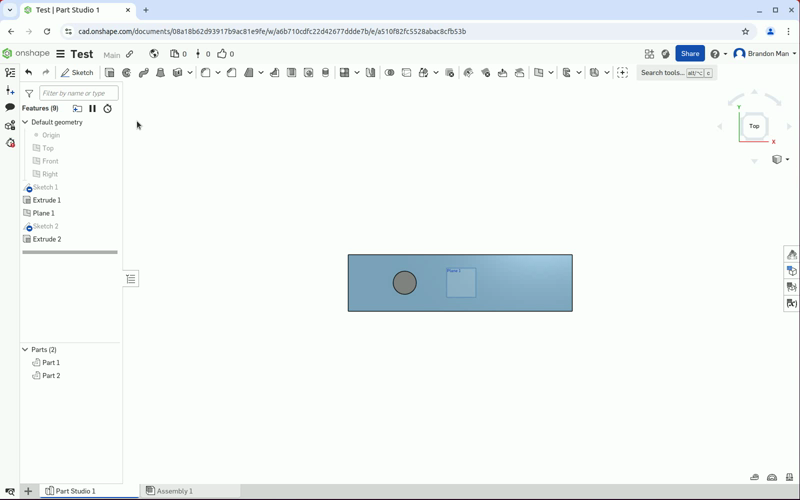
mouse_move(73, 189)
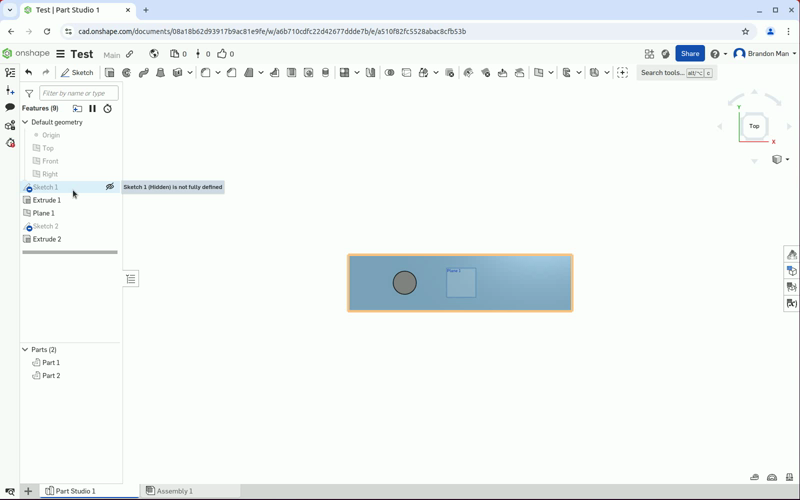
click(73, 189)
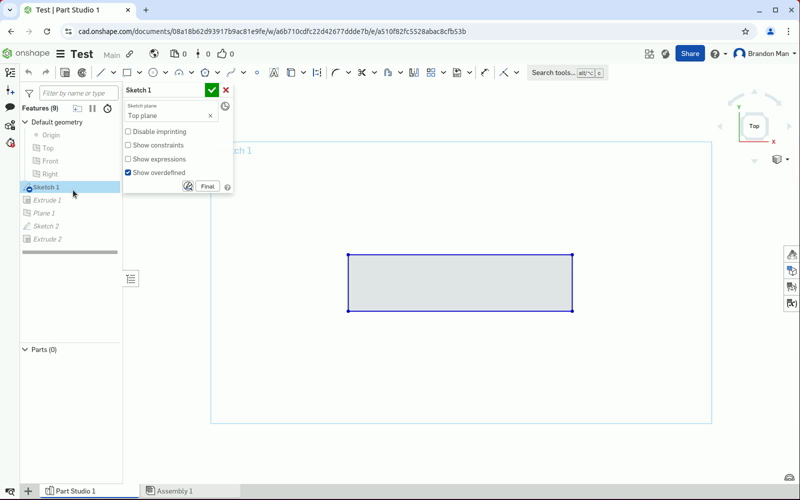
mouse_move(229, 92)
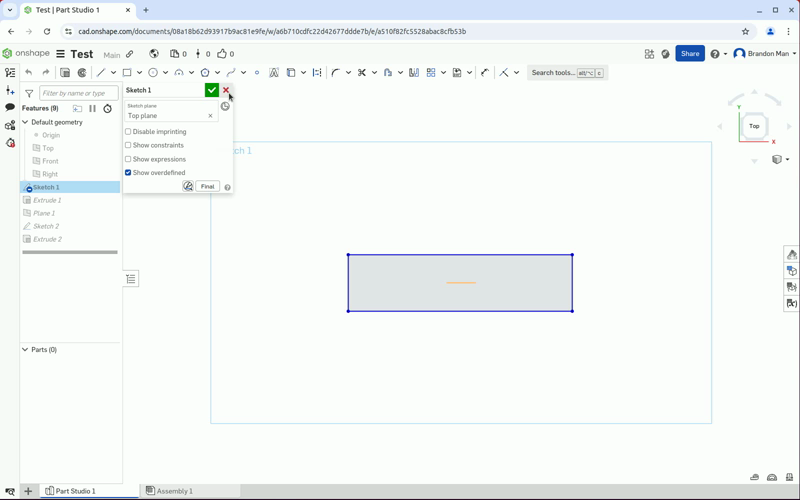
click(229, 92)
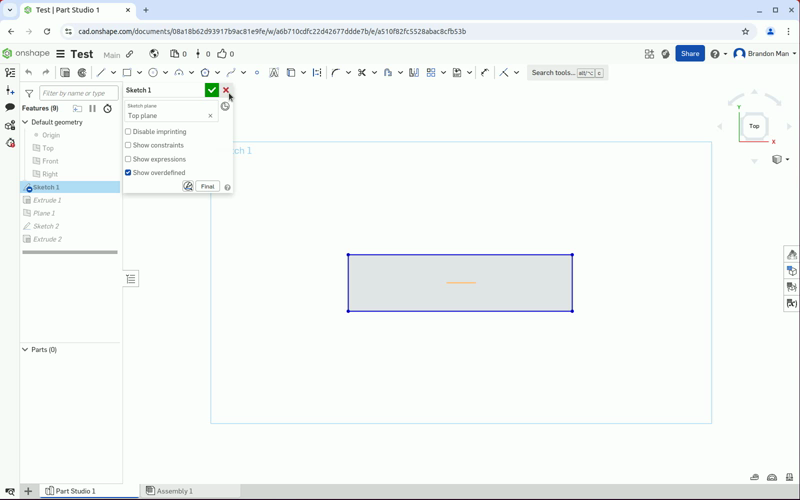
key(shift+s)
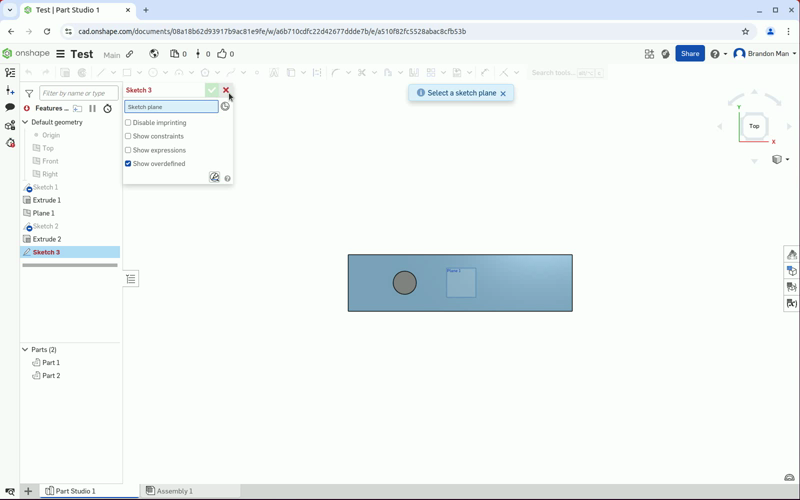
mouse_move(73, 215)
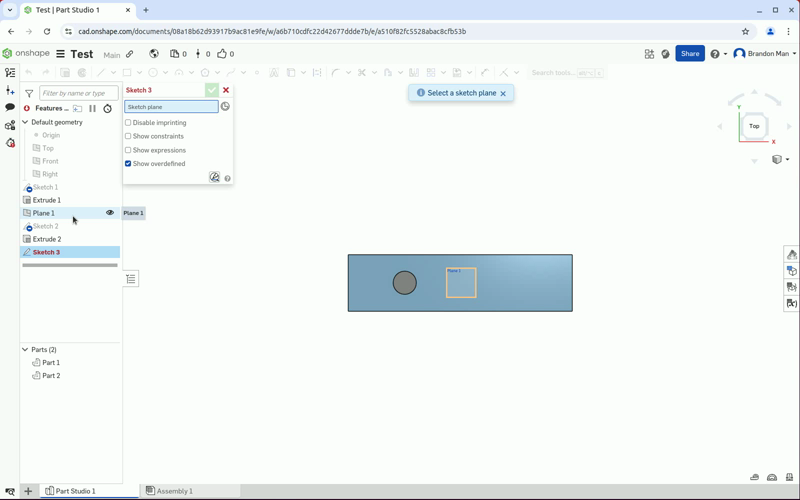
click(73, 215)
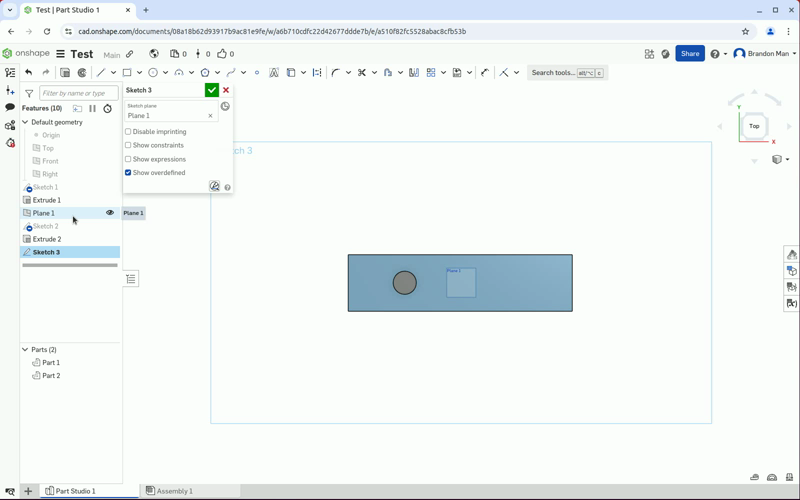
mouse_move(73, 352)
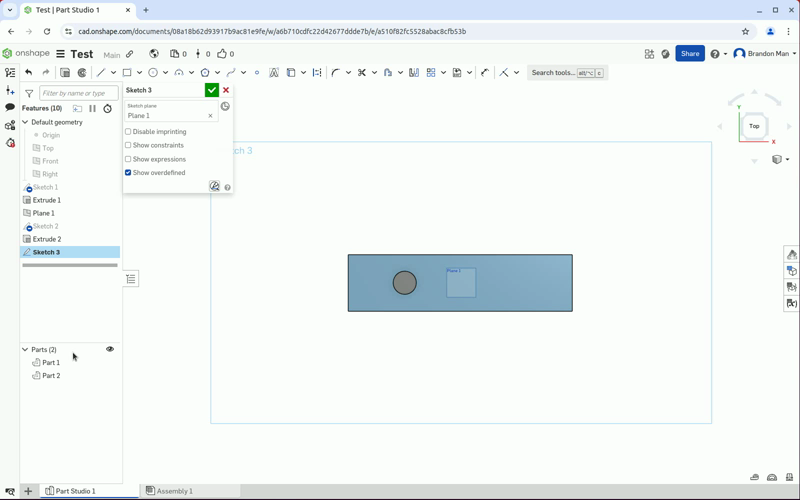
key(y)
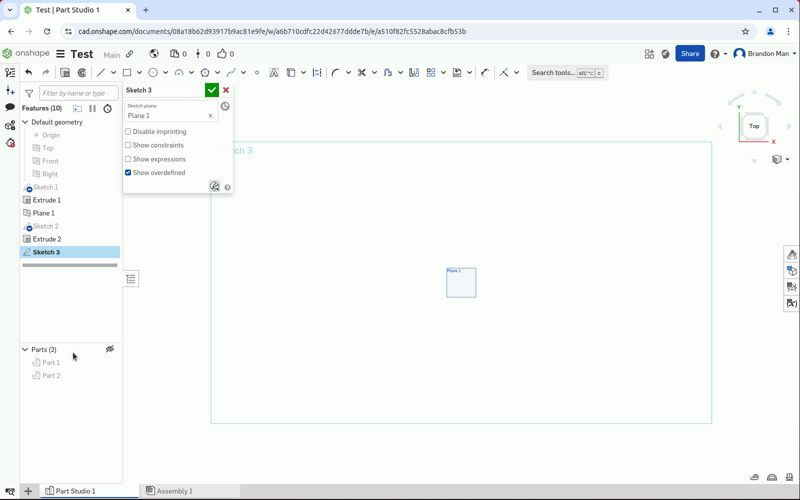
key(c)
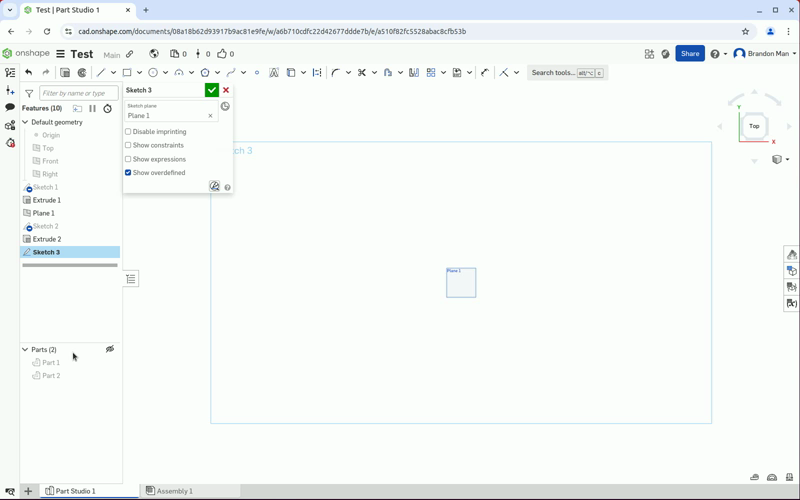
key_down(shift)
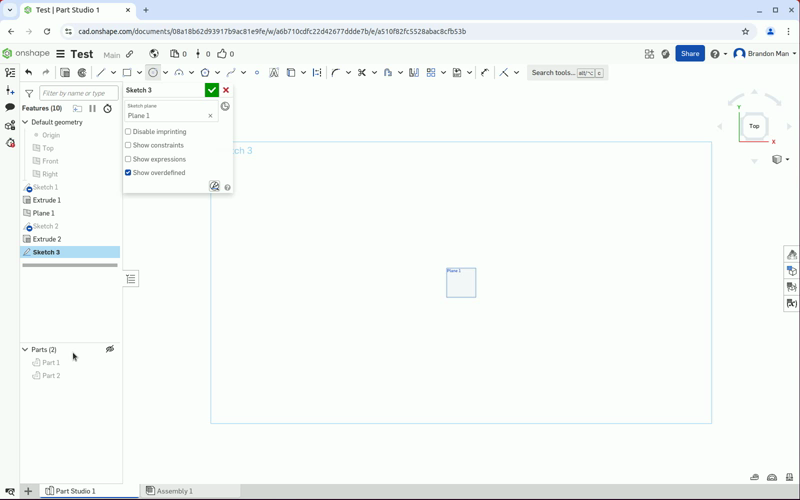
mouse_move(517, 282)
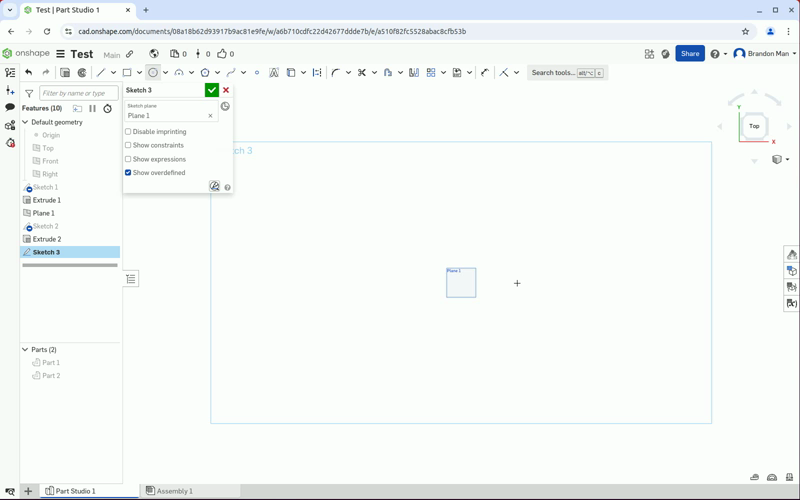
click(517, 282)
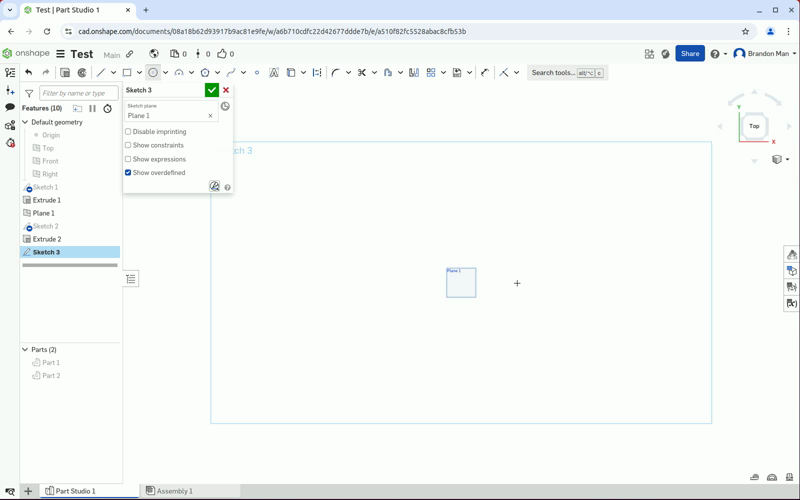
key_up(shift)
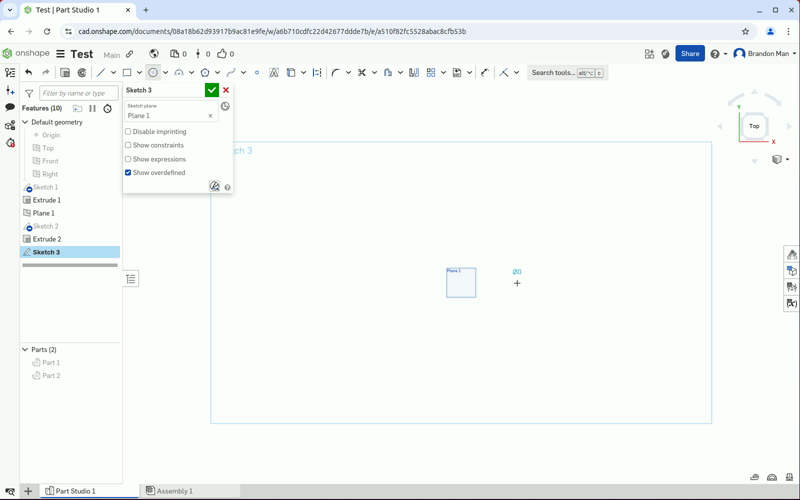
mouse_move(528, 282)
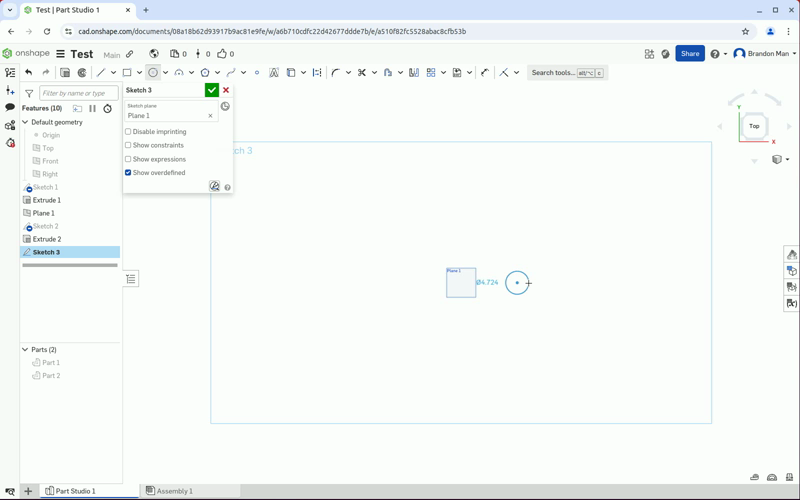
click(528, 282)
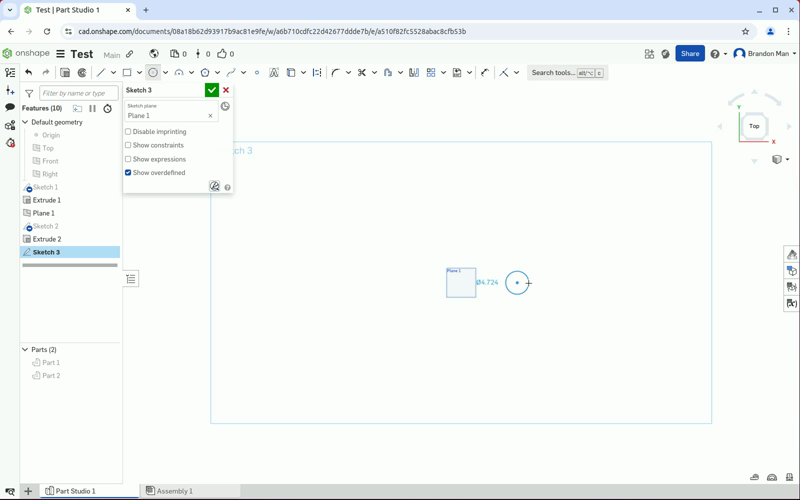
key(esc)
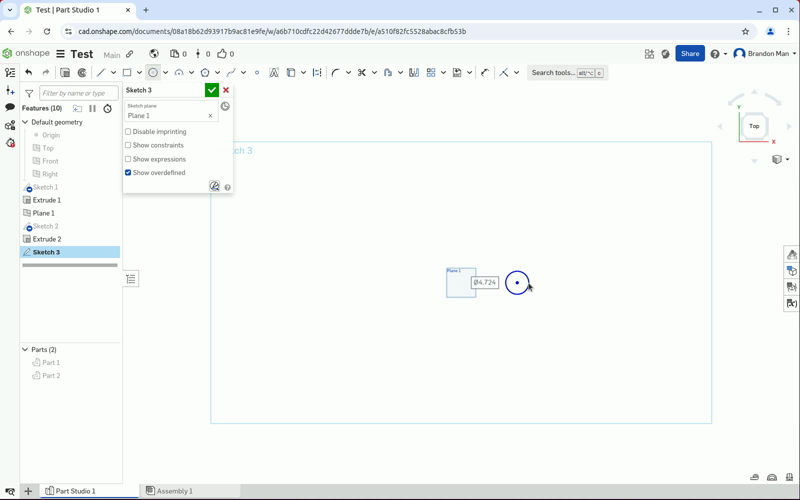
mouse_move(521, 283)
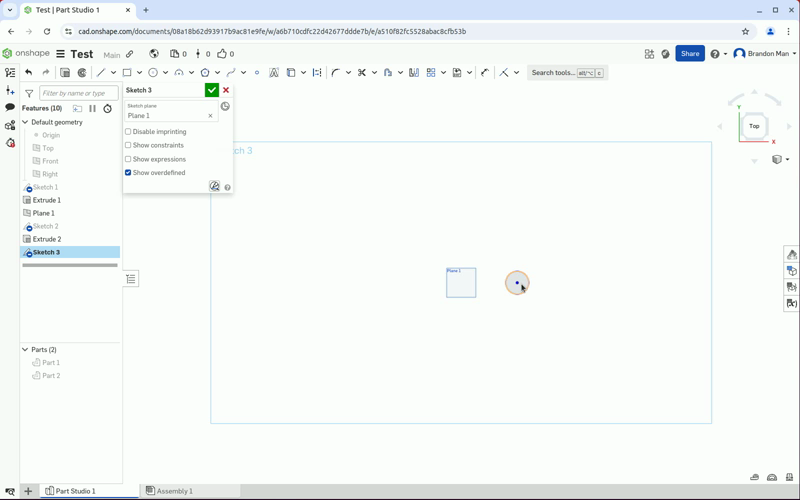
scroll(6)
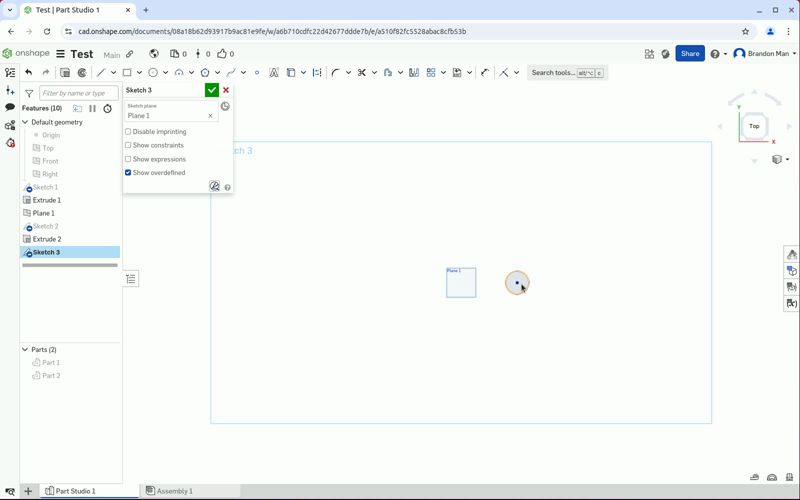
scroll(6)
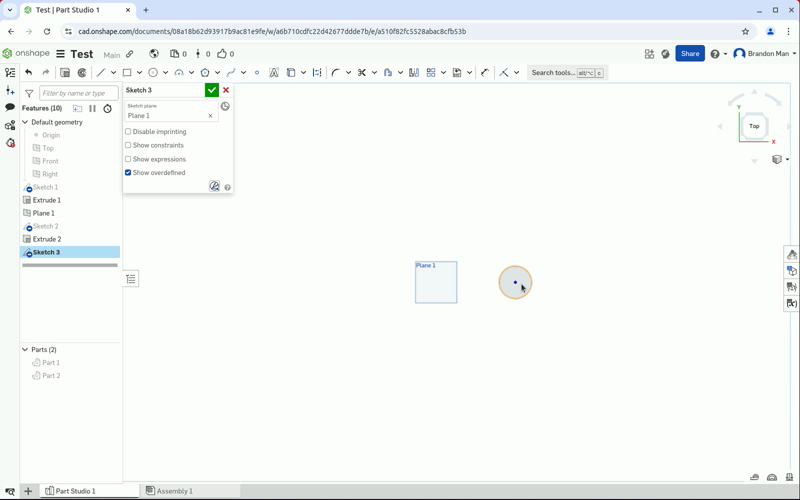
scroll(6)
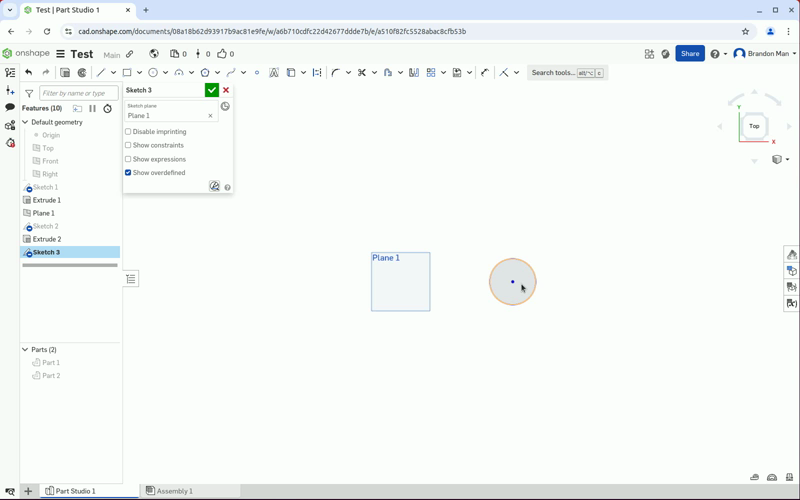
scroll(6)
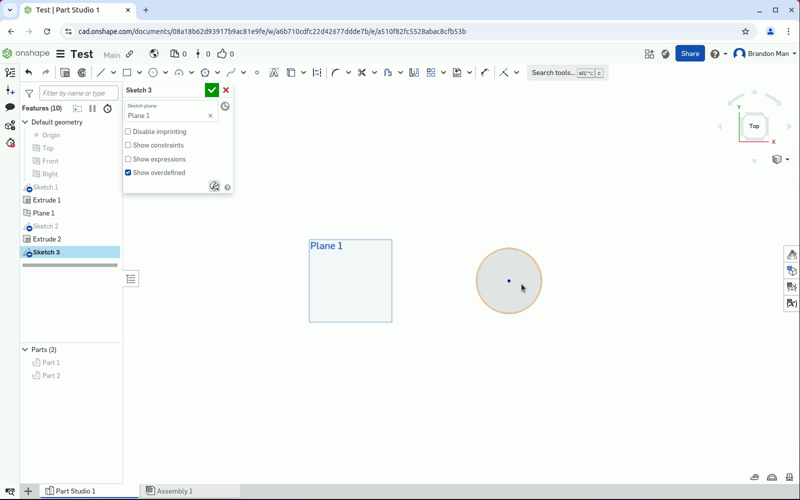
scroll(6)
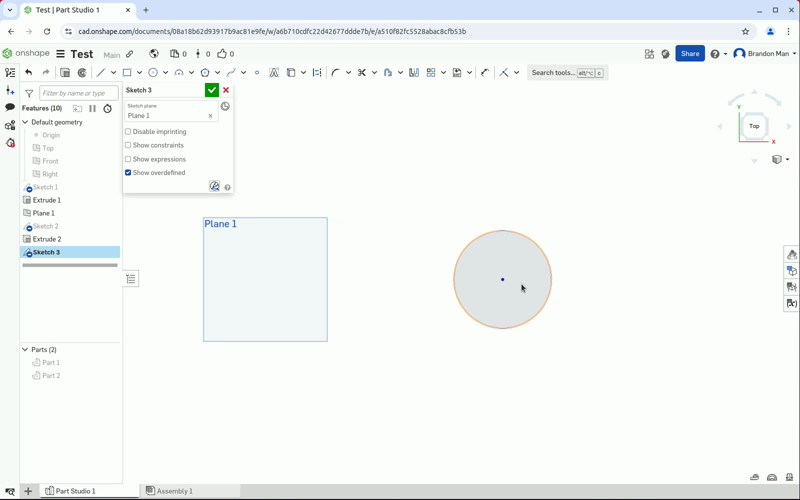
scroll(6)
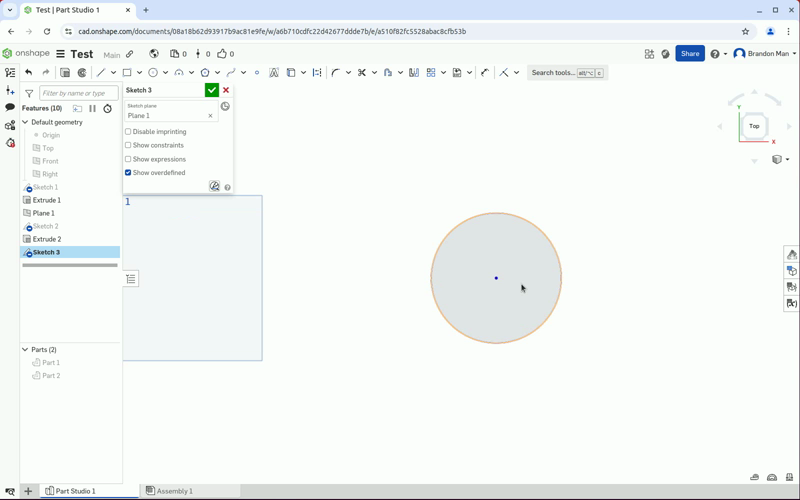
scroll(6)
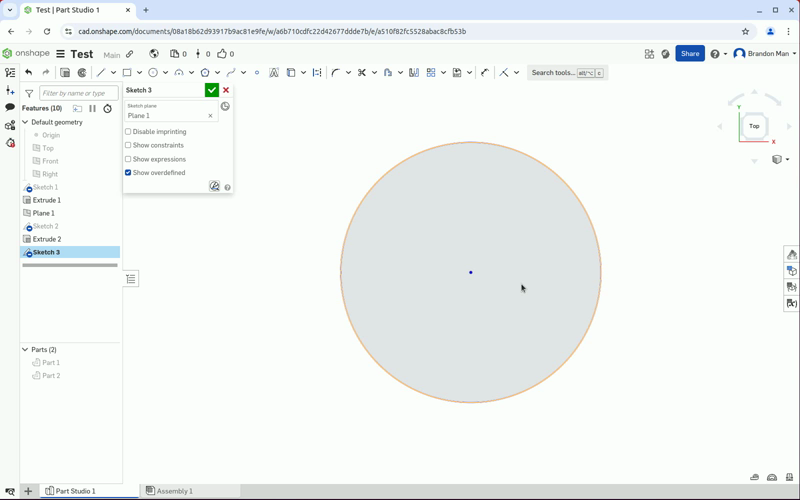
click(521, 283)
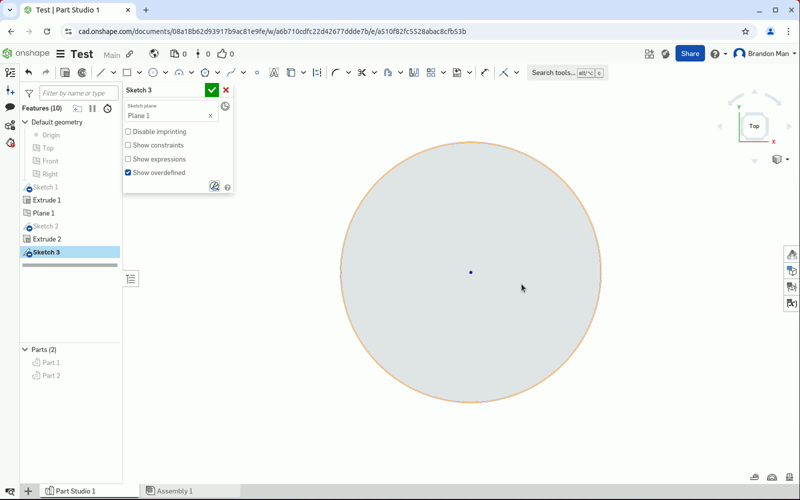
scroll(-6)
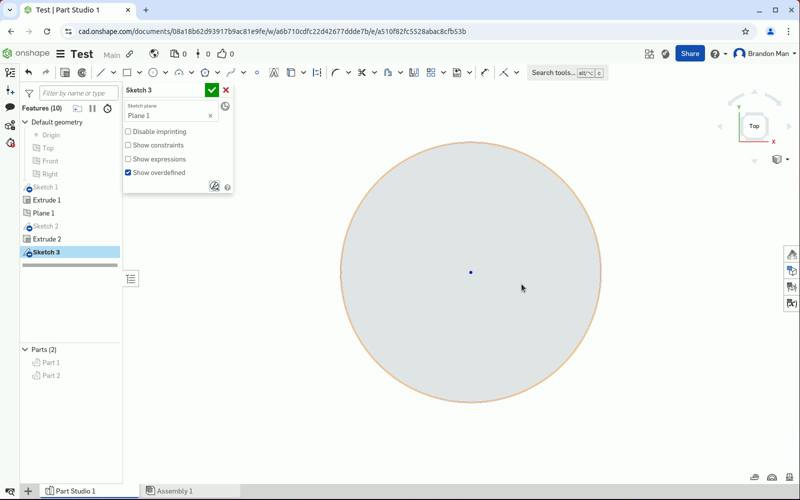
scroll(-6)
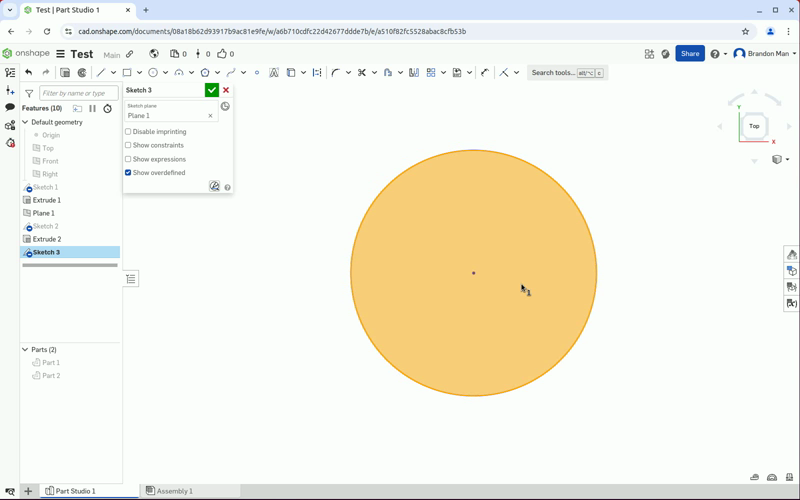
scroll(-6)
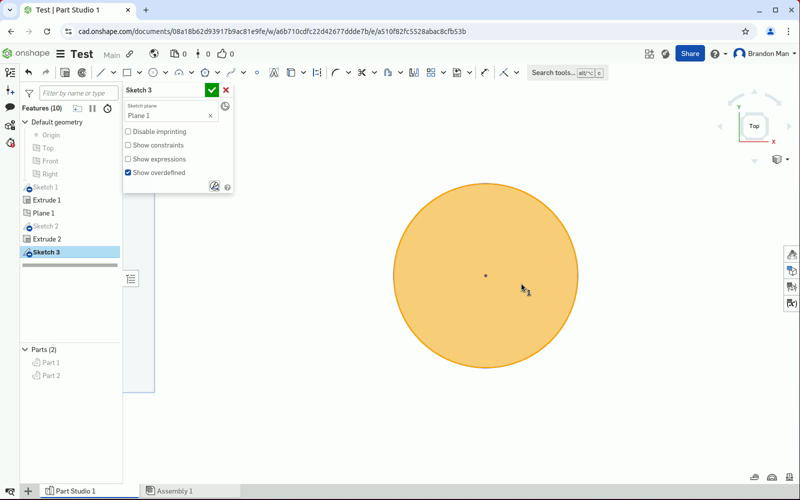
scroll(-6)
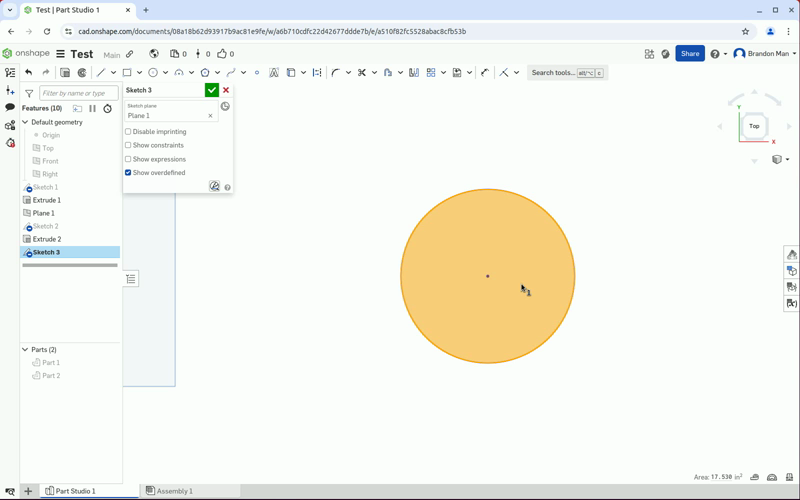
scroll(-6)
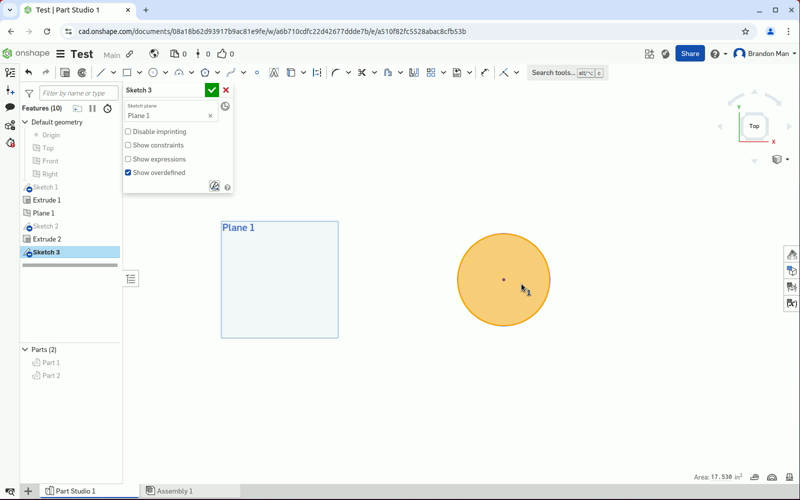
scroll(-6)
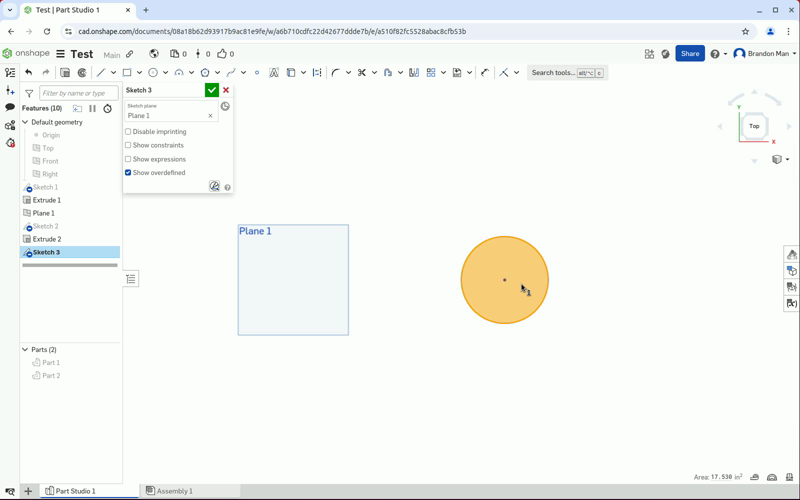
scroll(-6)
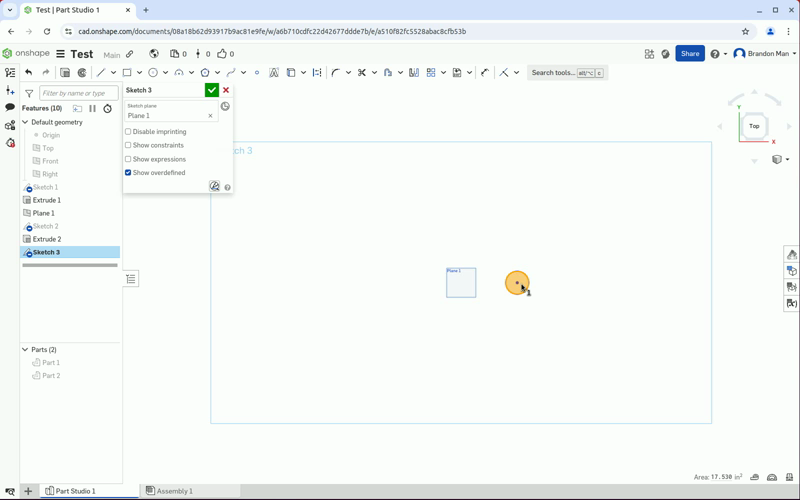
mouse_move(73, 352)
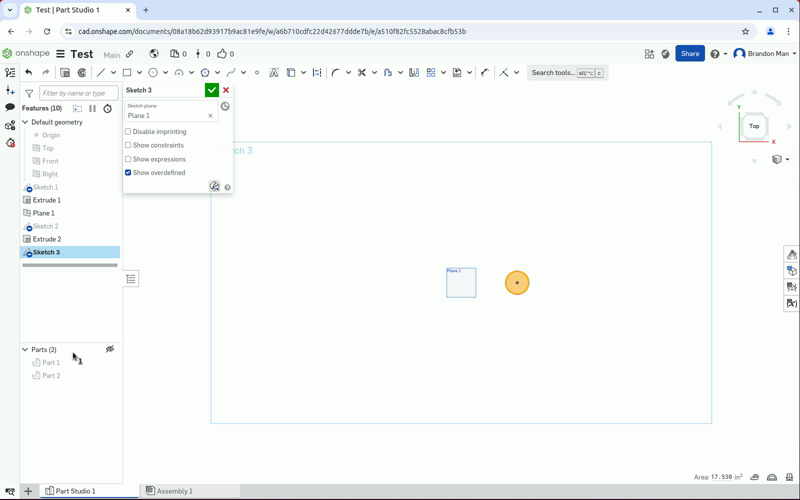
key(shift+y)
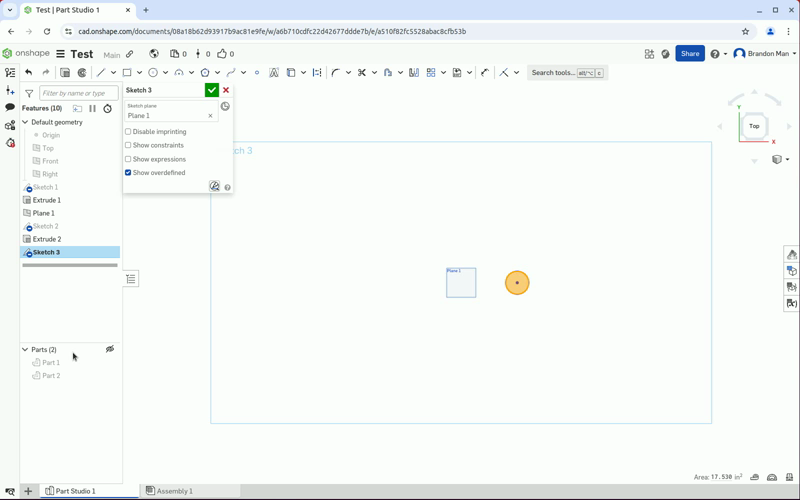
key(shift+e)
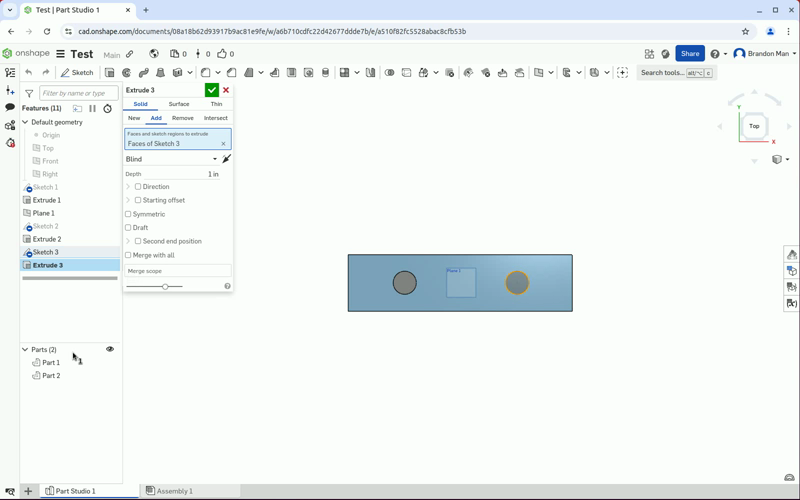
mouse_move(143, 106)
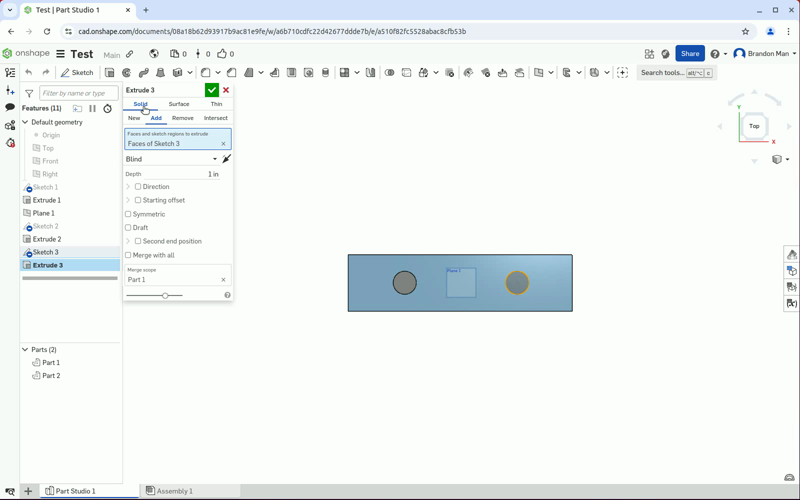
click(143, 106)
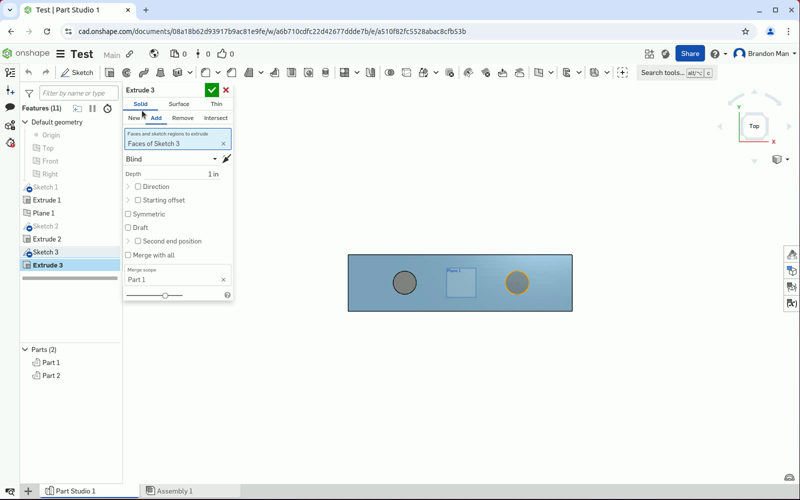
mouse_move(137, 120)
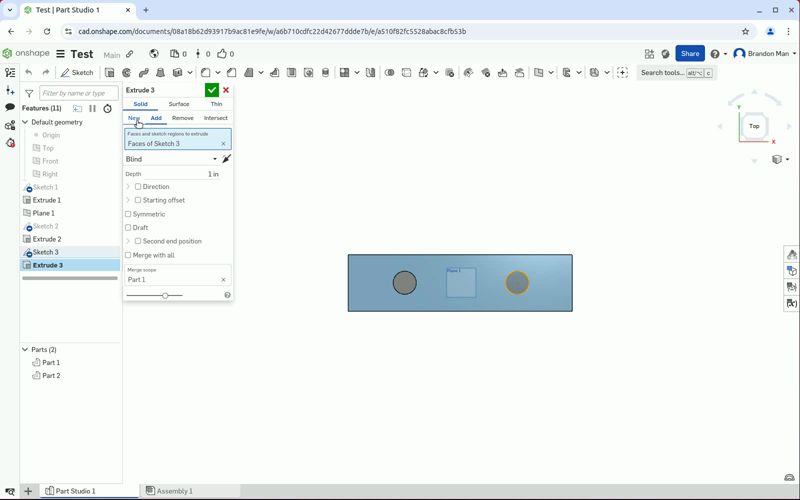
click(137, 120)
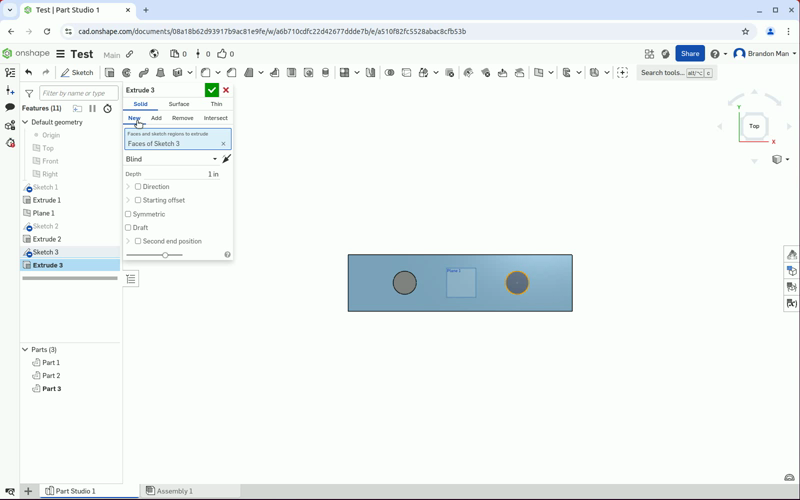
key(tab, 4)
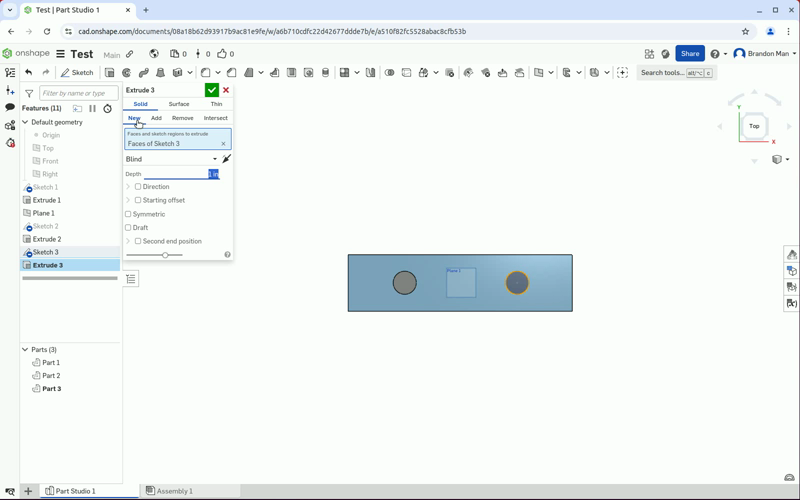
text(7.703)
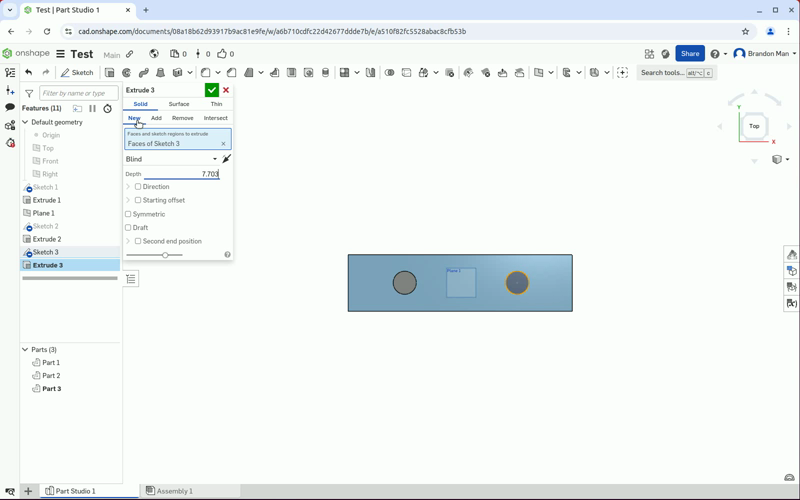
key(enter)
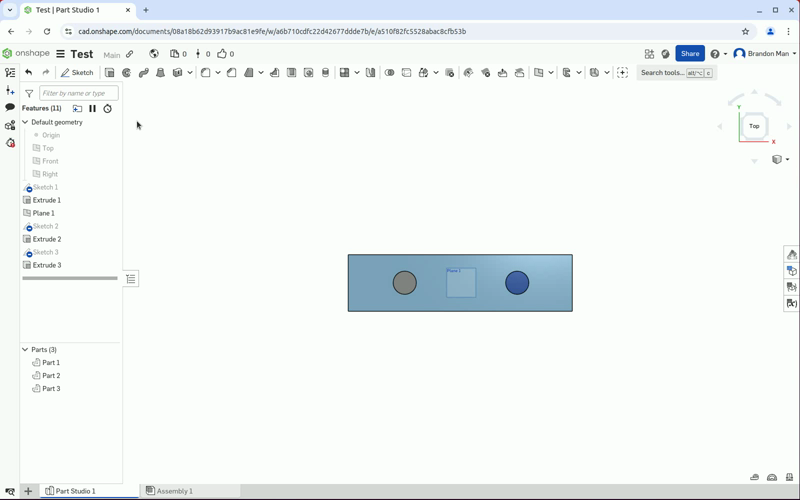
key(shift+h)
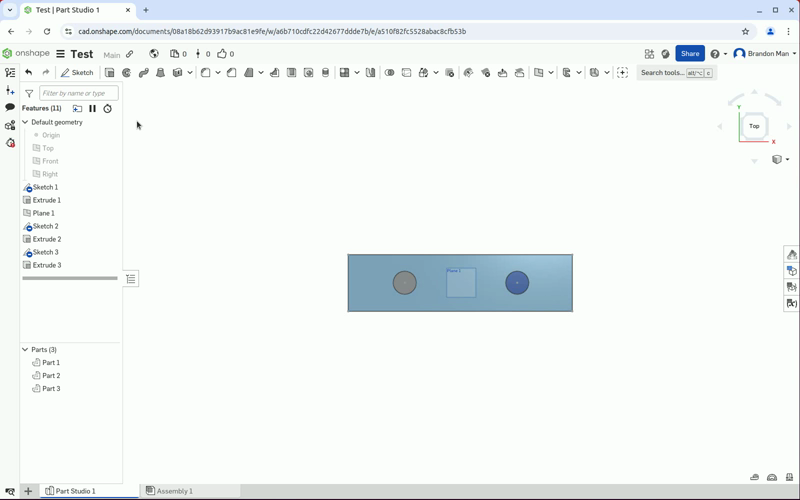
key(shift+h)
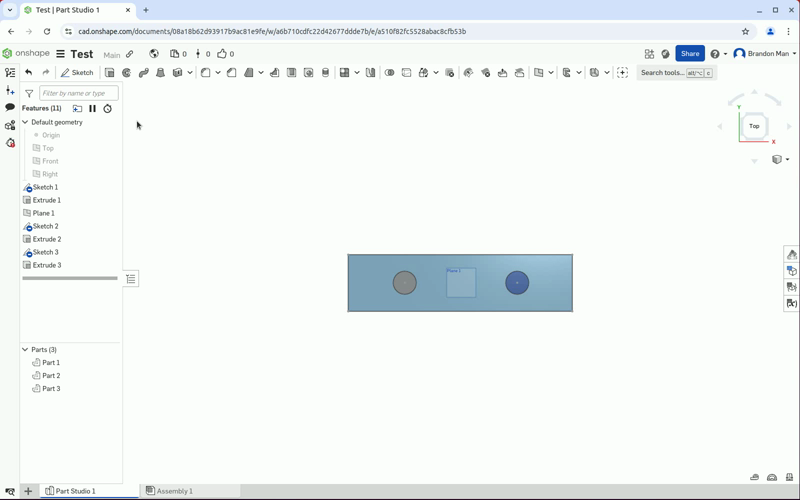
key(shift+7)
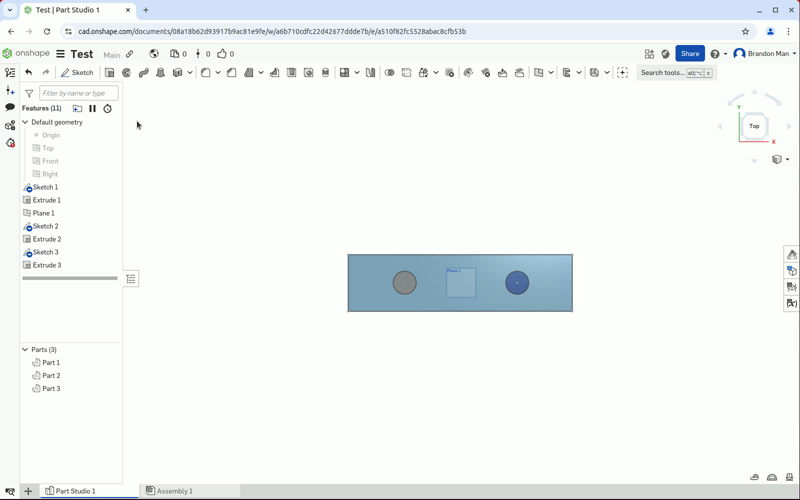
key(up, 3)
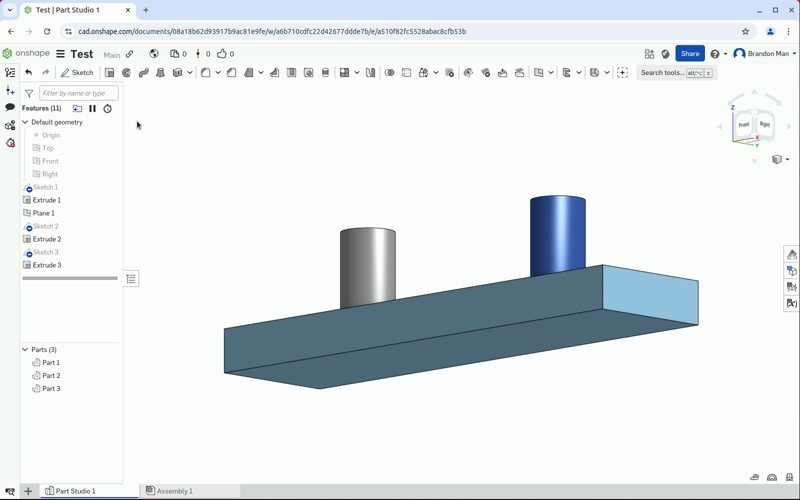
key(left, 3)
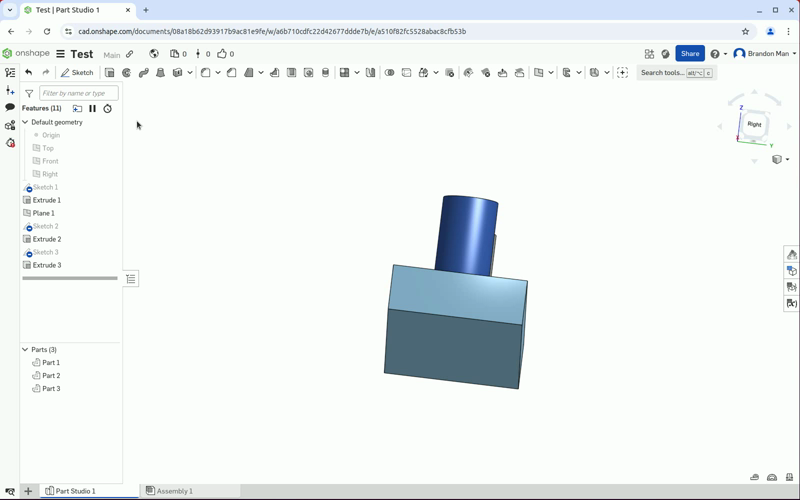
key(right, 3)
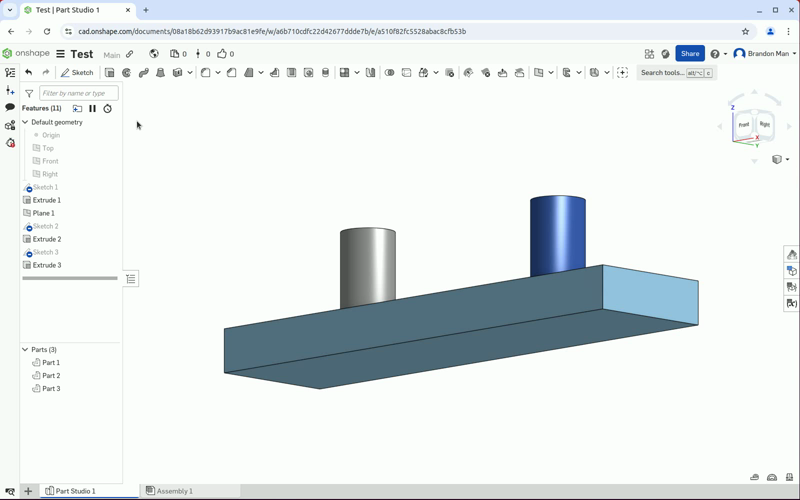
key(down, 3)
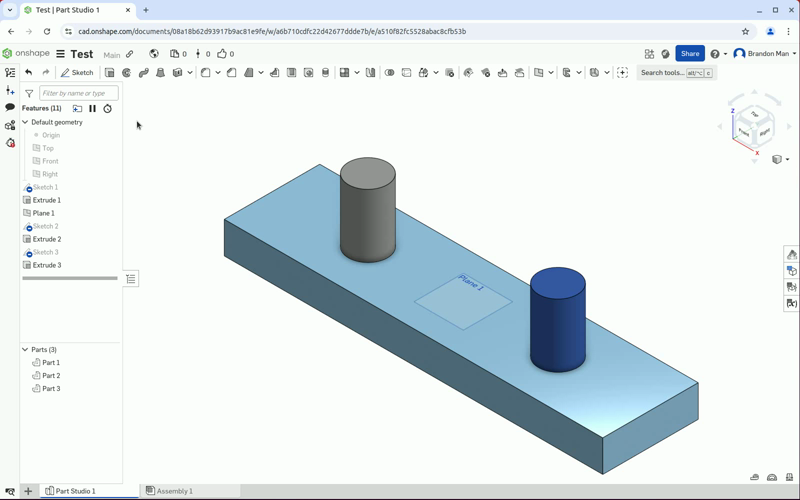
mouse_move(73, 189)
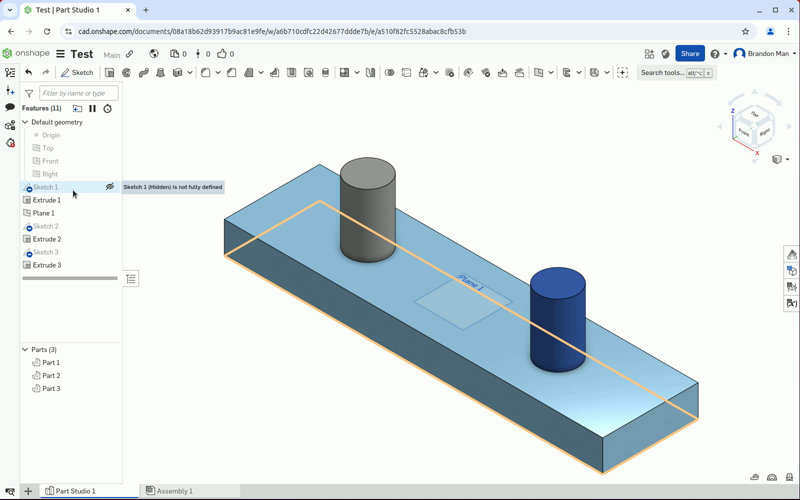
click(73, 189)